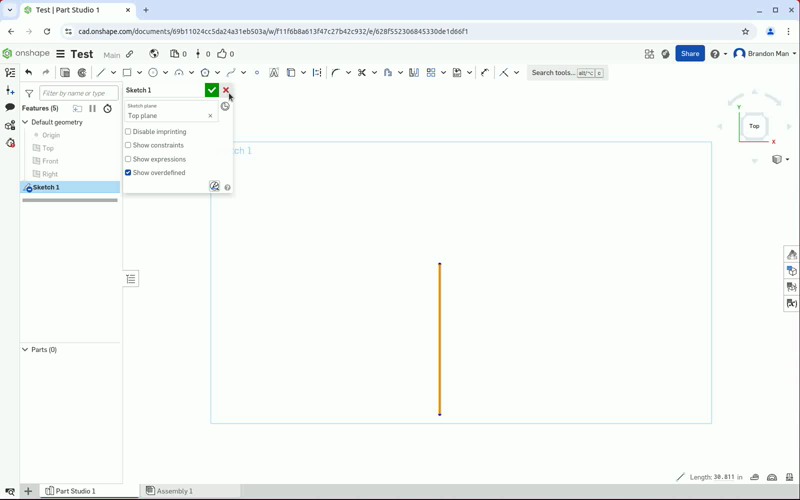
key(shift+h)
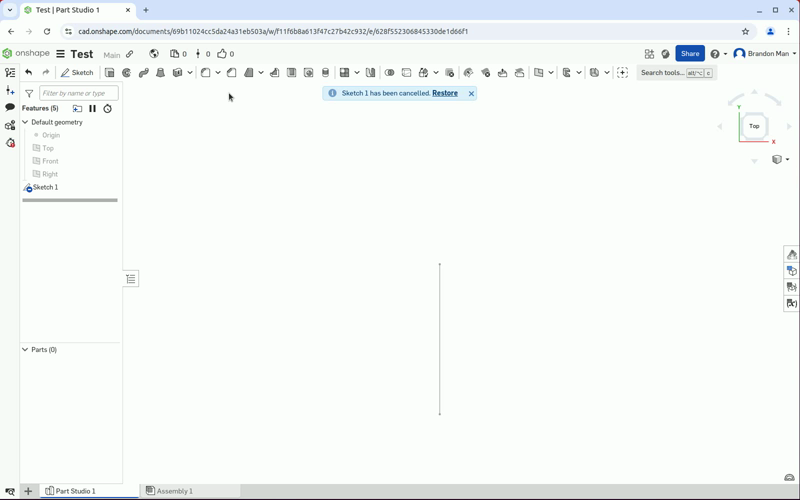
mouse_move(73, 352)
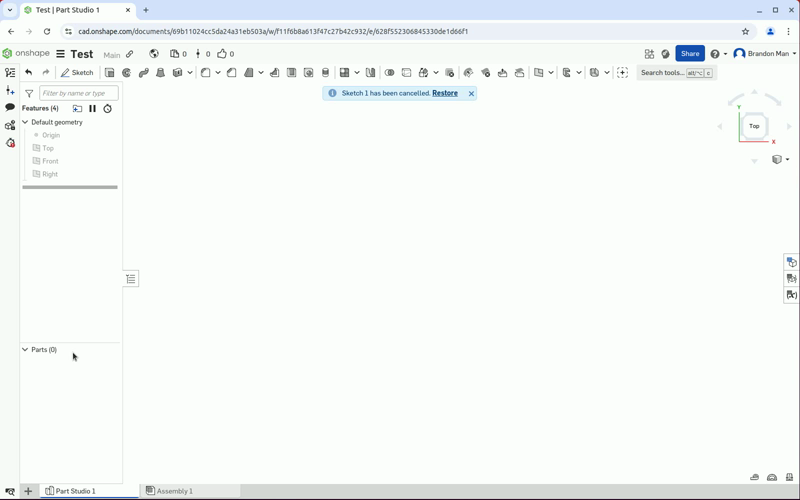
key(y)
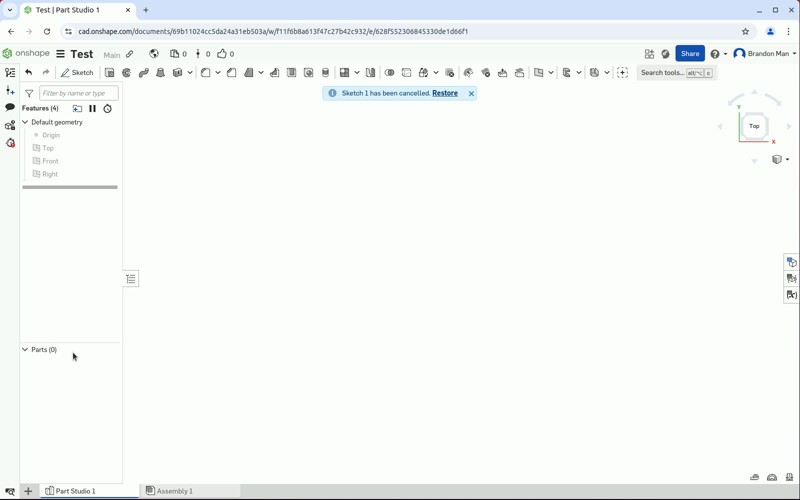
key(shift+p)
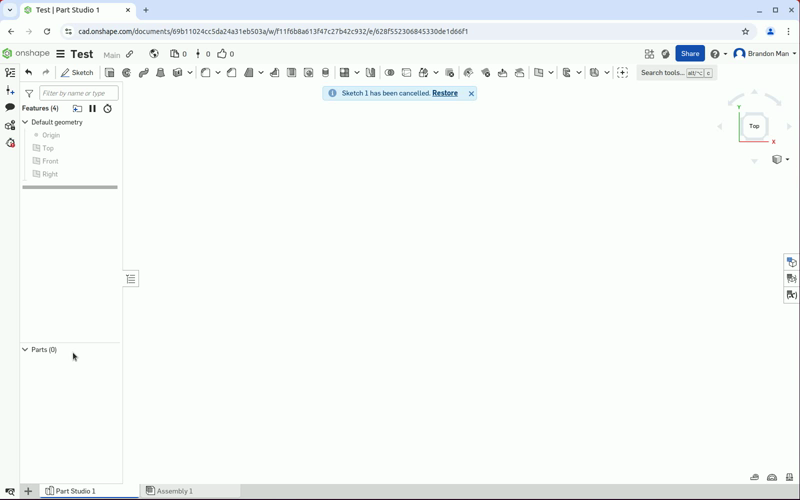
key(space)
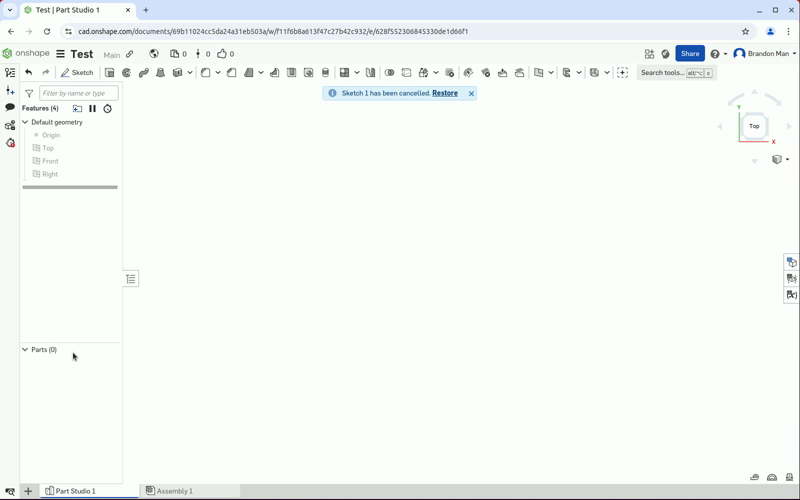
key_down(shift)
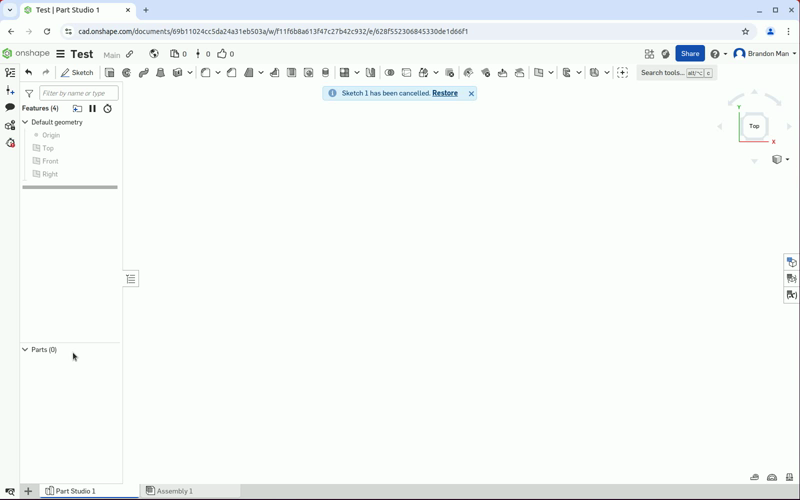
key(up)
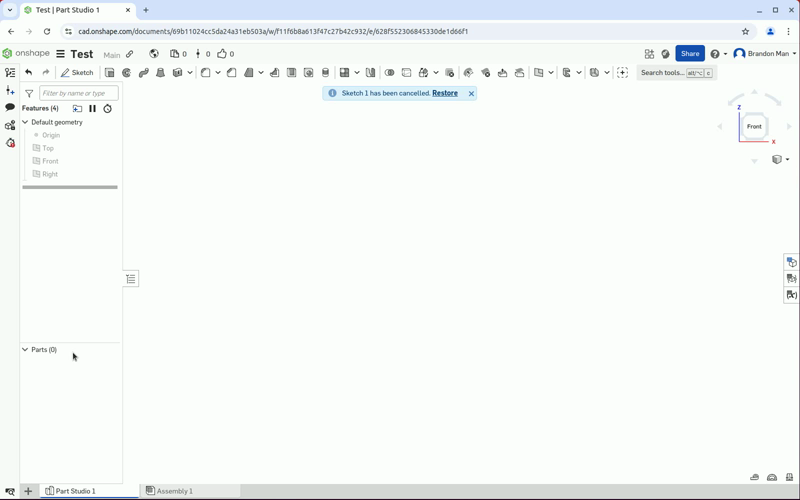
key_up(shift)
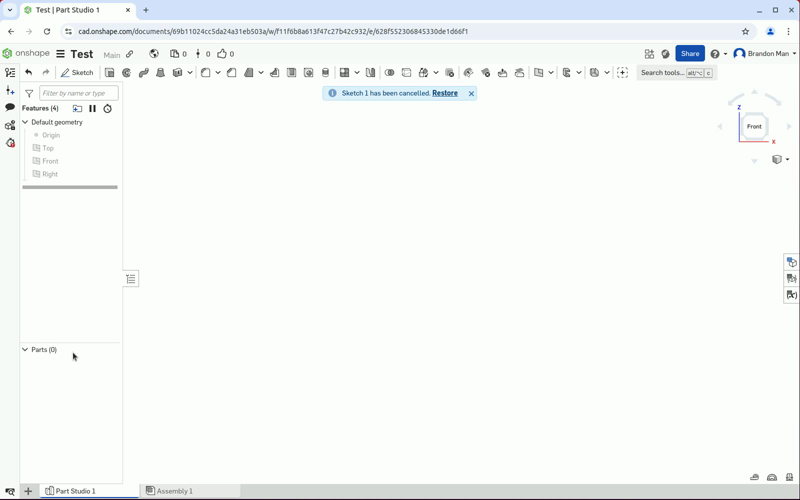
mouse_move(73, 352)
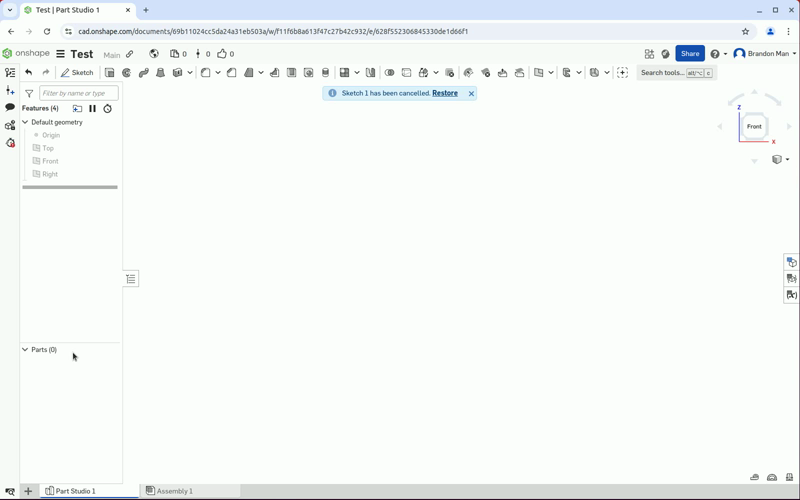
key(shift+y)
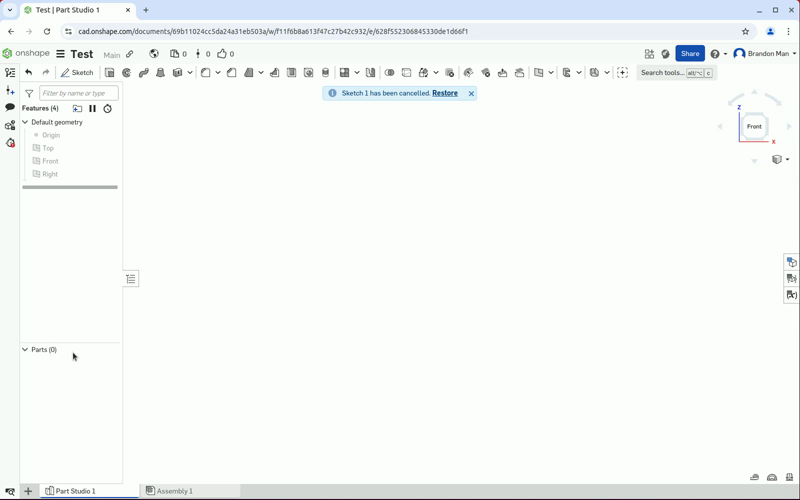
key(shift+s)
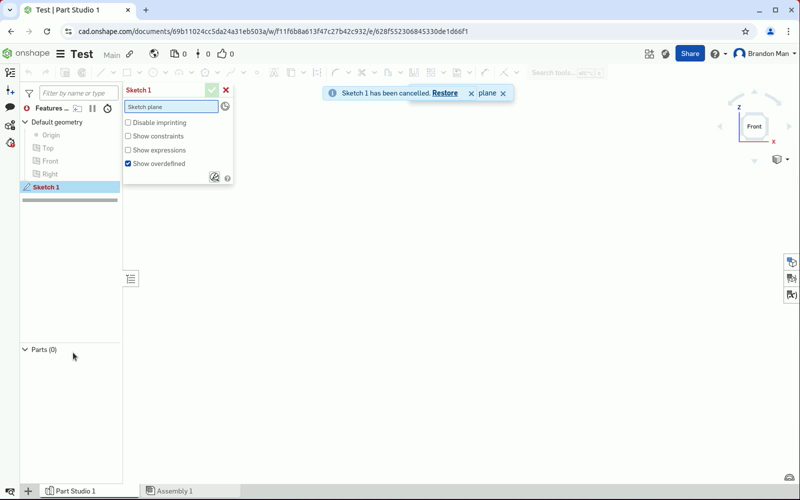
mouse_move(73, 163)
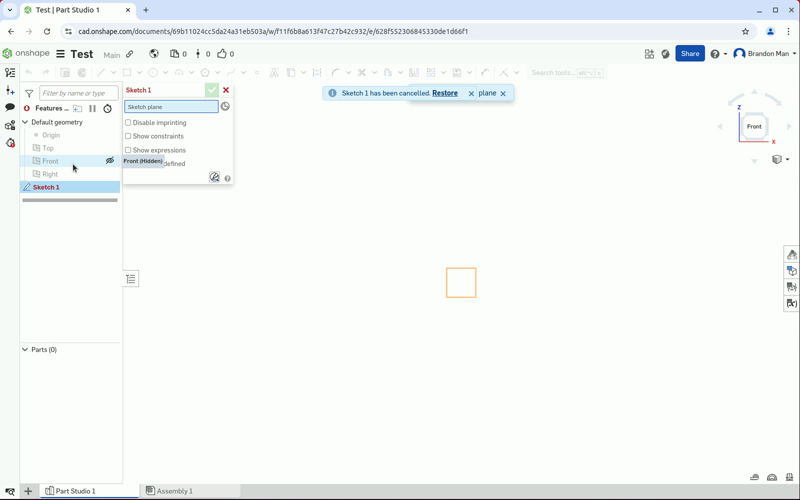
click(73, 163)
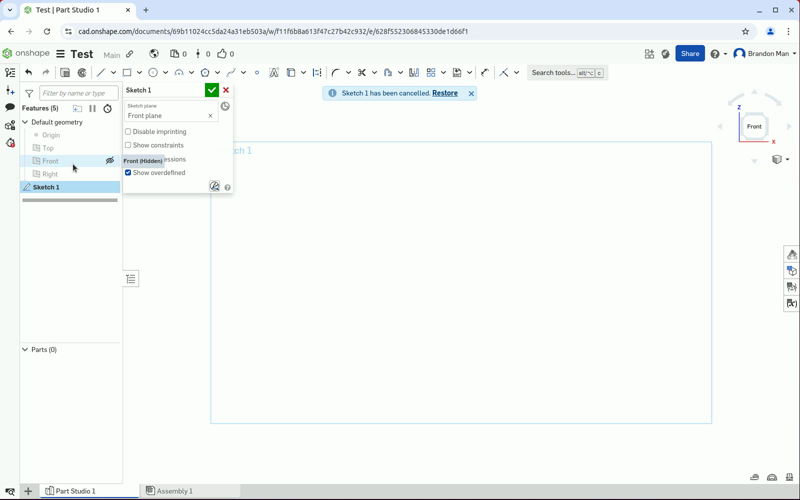
mouse_move(73, 352)
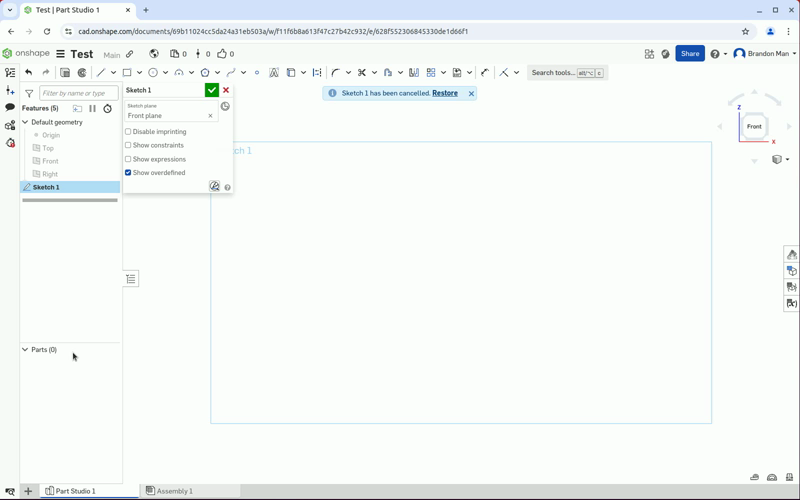
key(y)
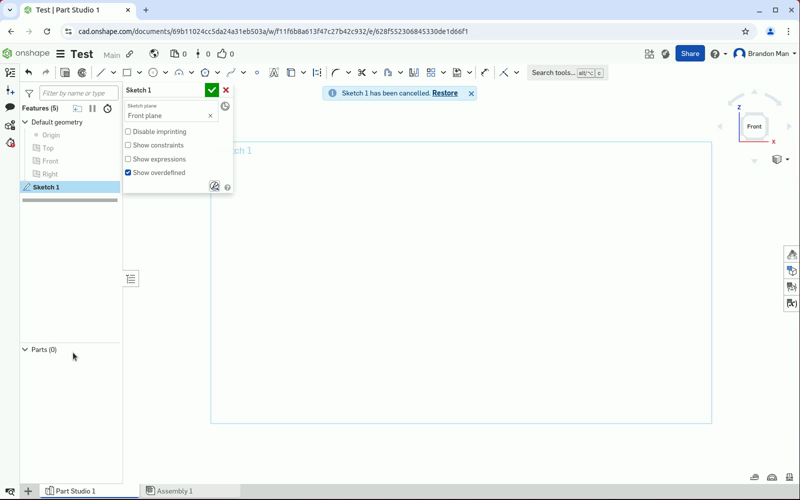
key(l)
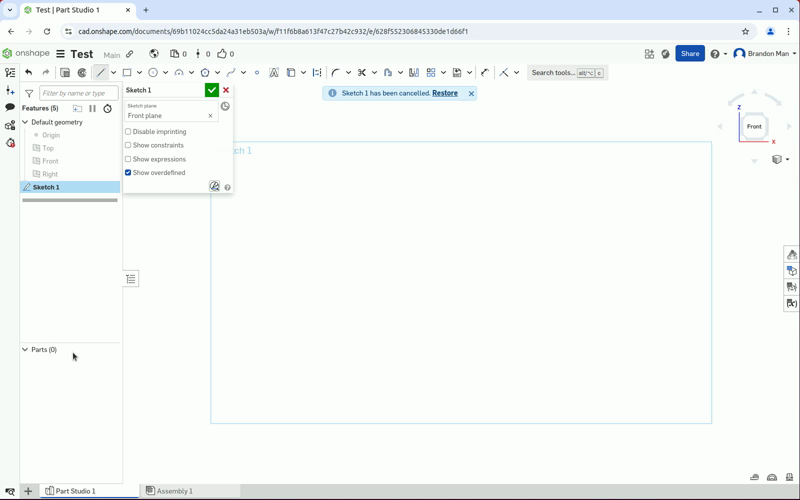
key_down(shift)
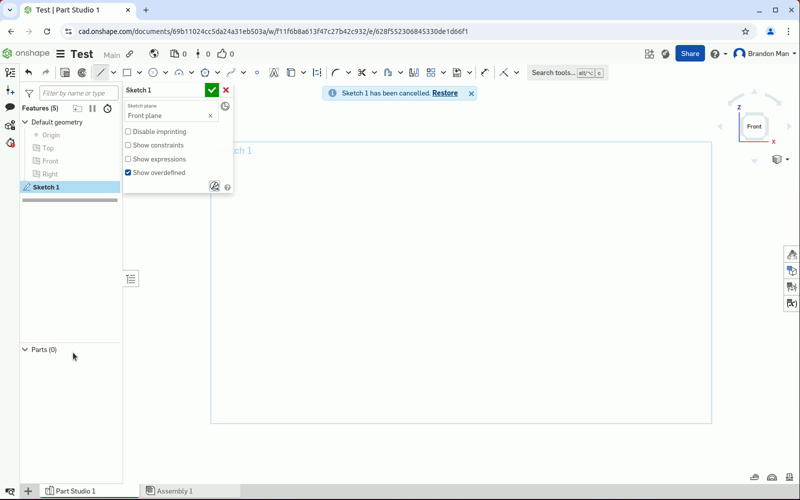
mouse_move(348, 265)
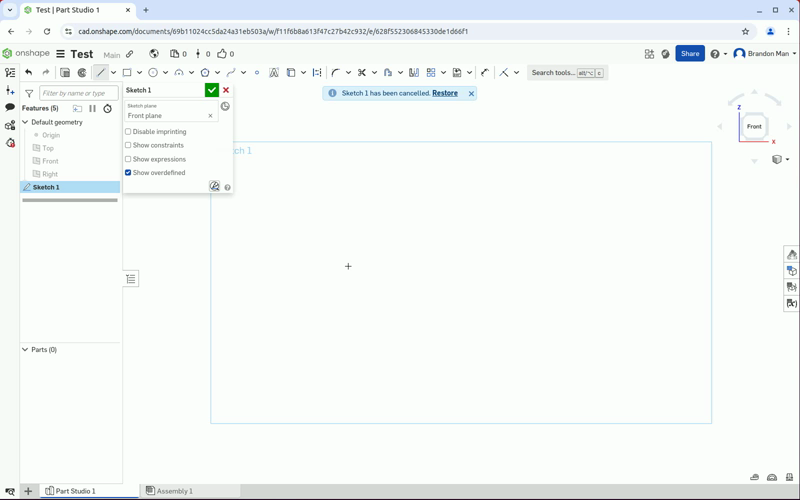
click(348, 265)
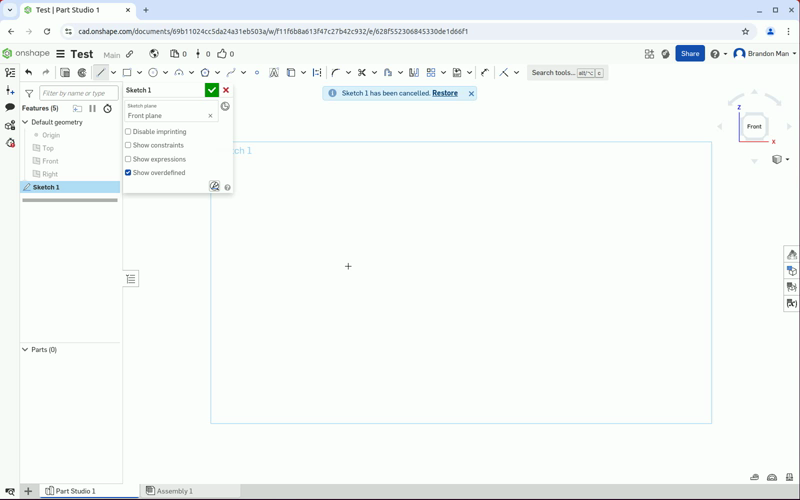
key_up(shift)
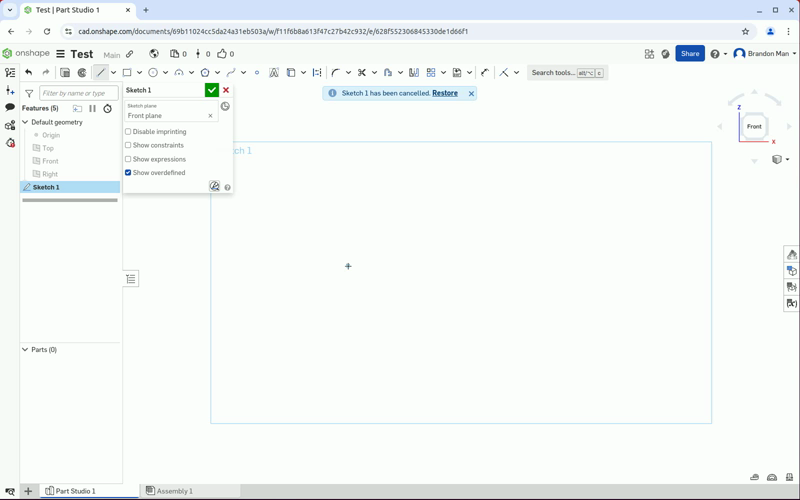
key_down(shift)
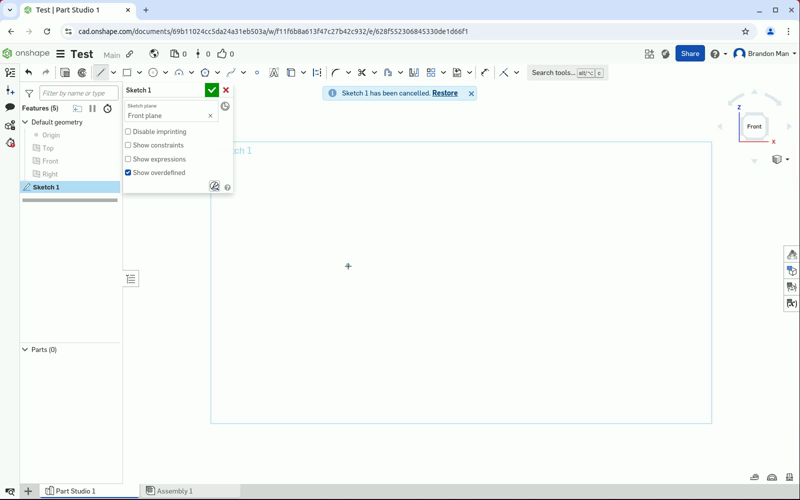
mouse_move(378, 265)
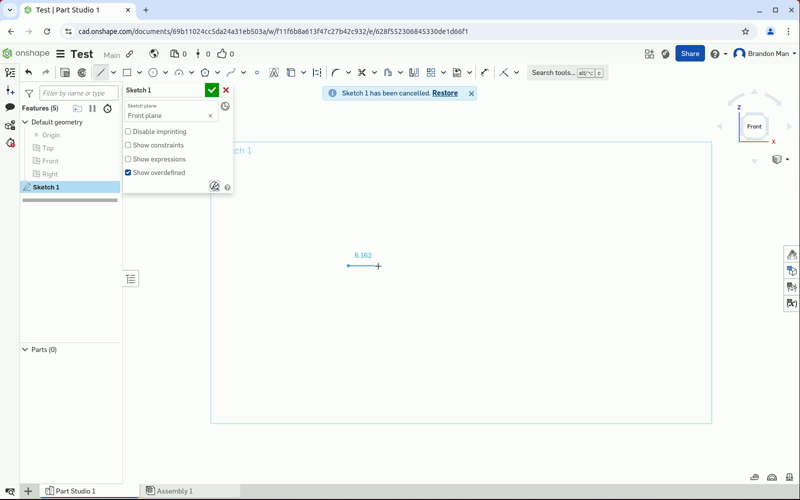
mouse_move(385, 265)
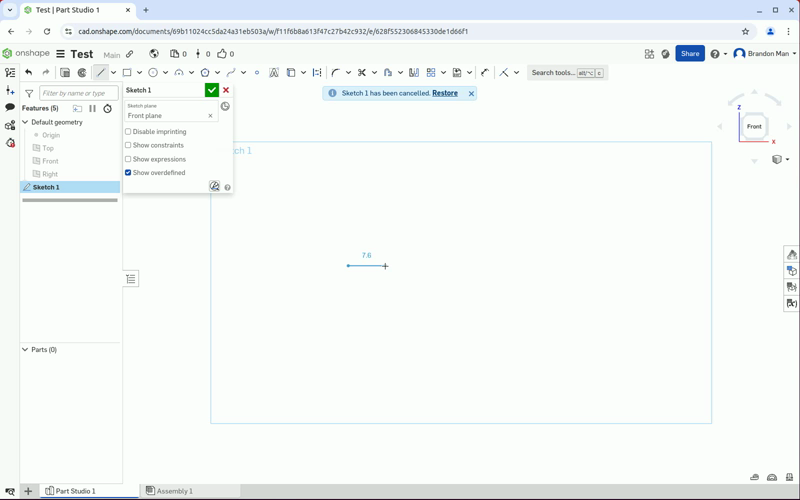
click(385, 265)
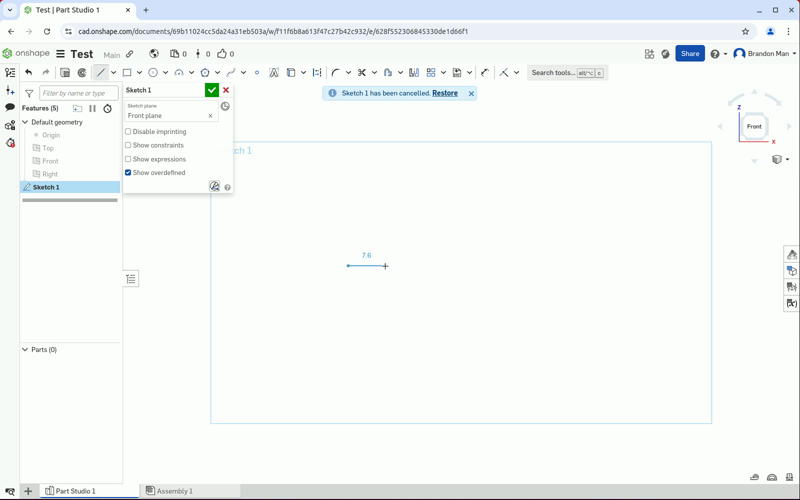
key_up(shift)
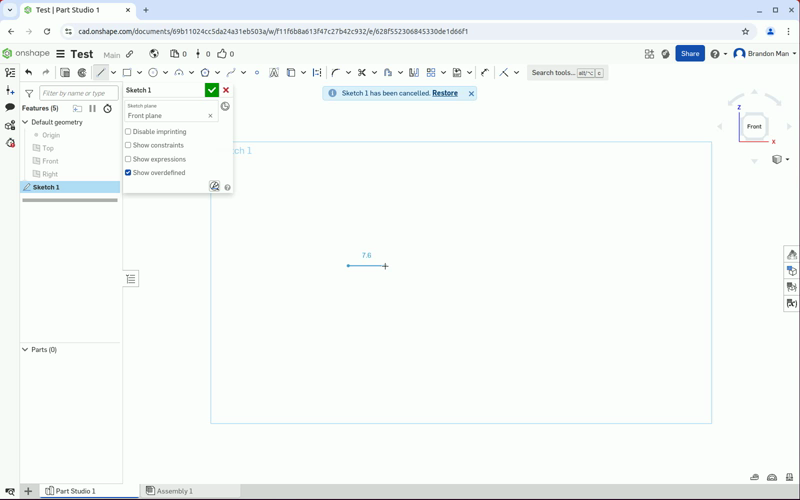
key_down(shift)
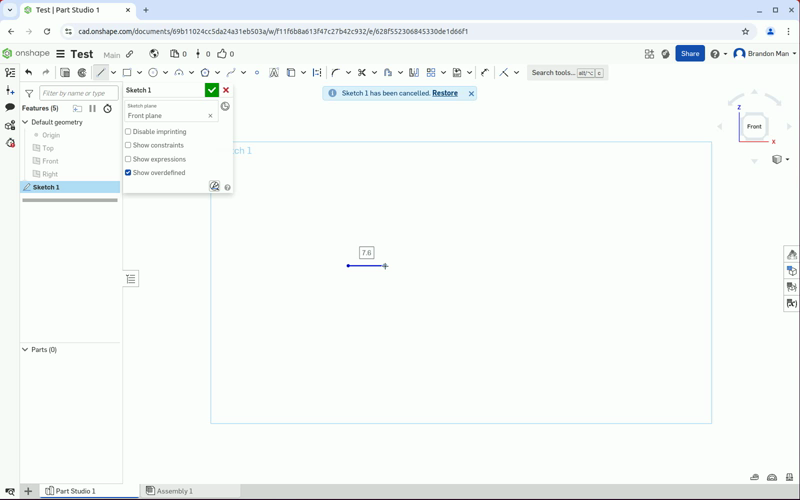
mouse_move(385, 200)
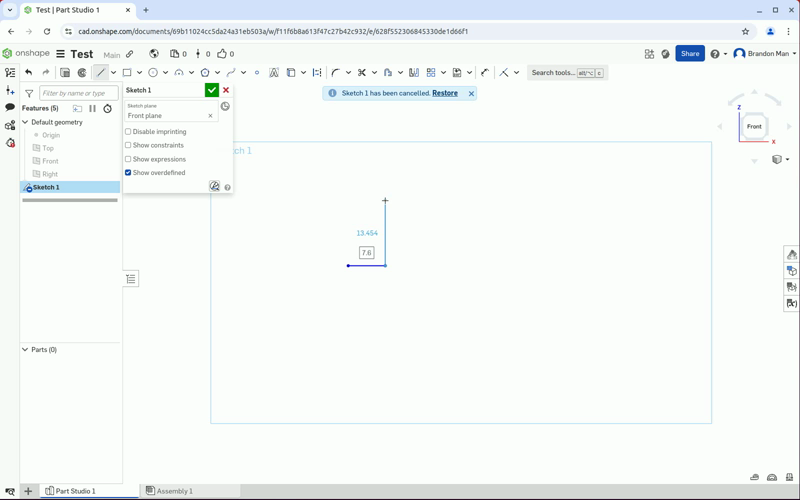
click(385, 200)
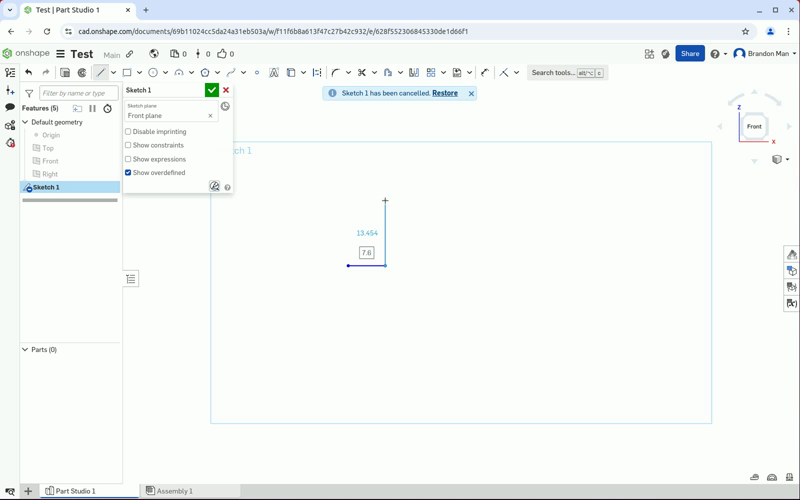
key_up(shift)
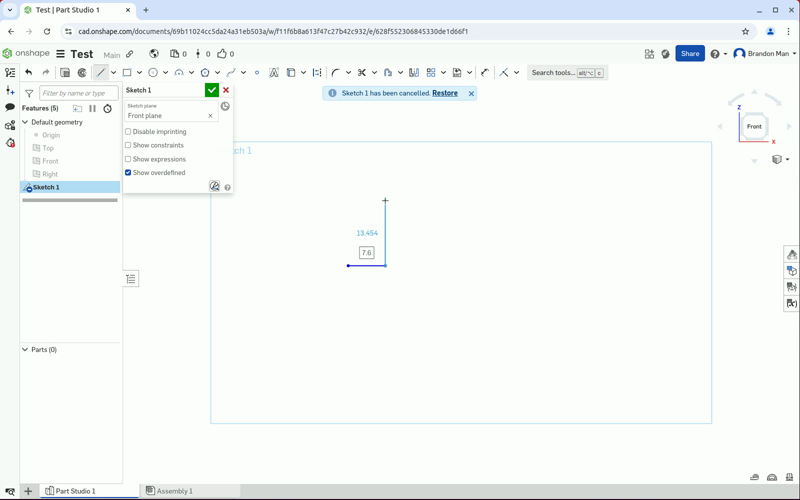
key_down(shift)
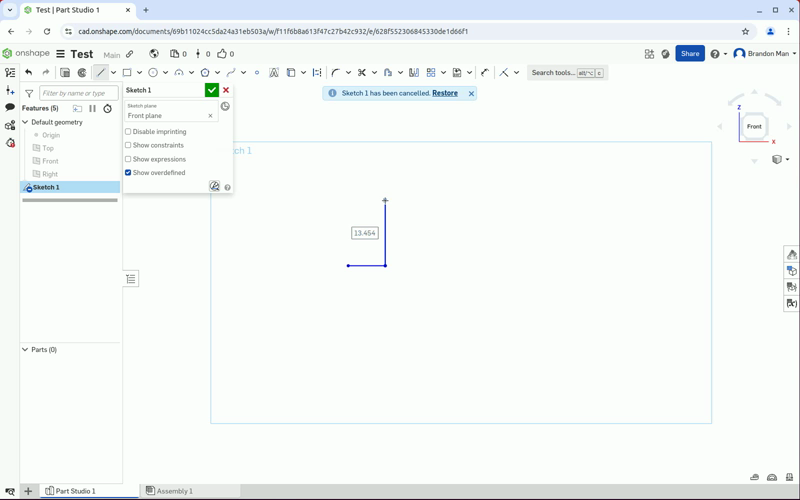
mouse_move(415, 200)
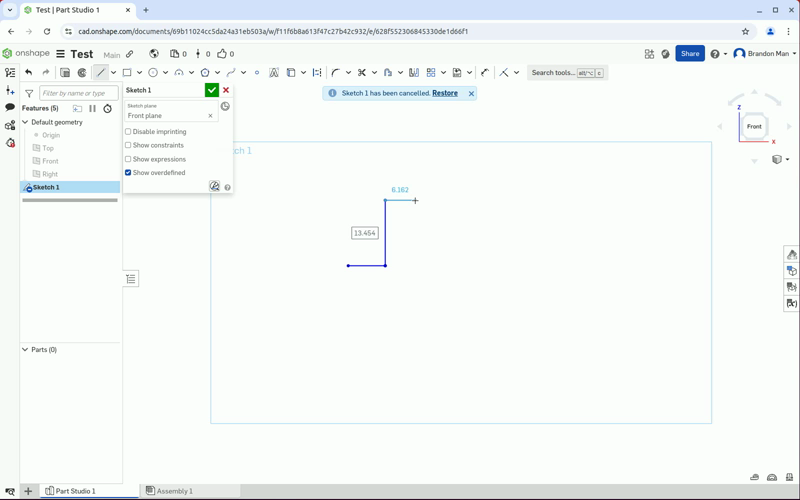
mouse_move(348, 200)
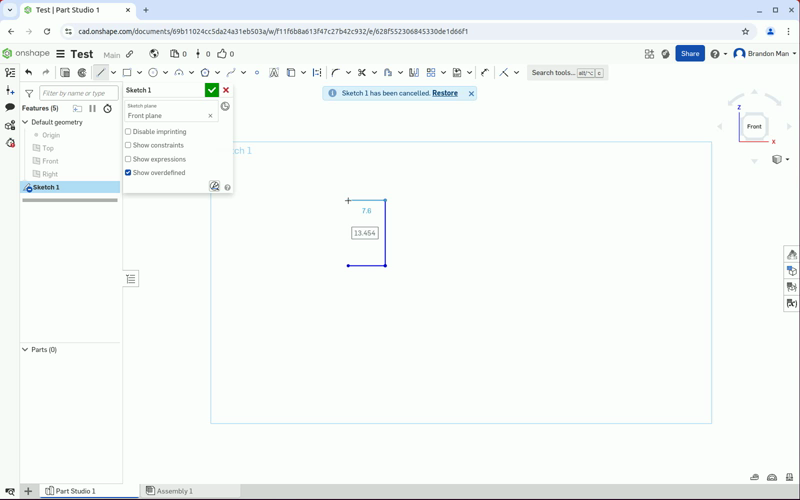
click(348, 200)
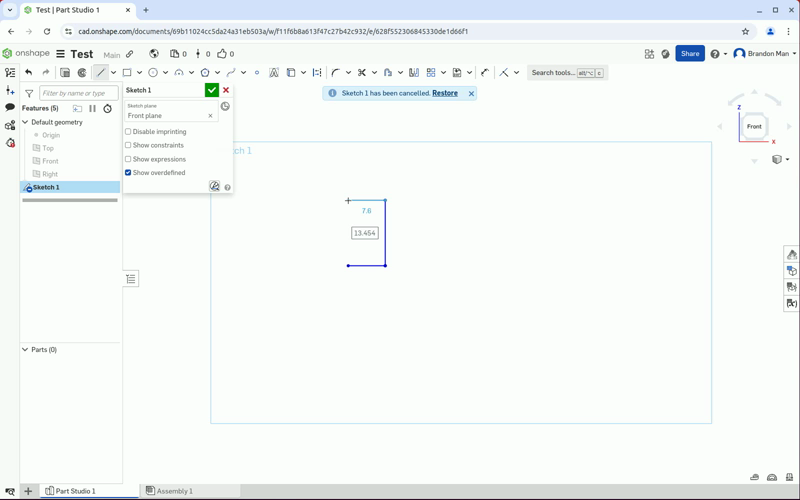
key_up(shift)
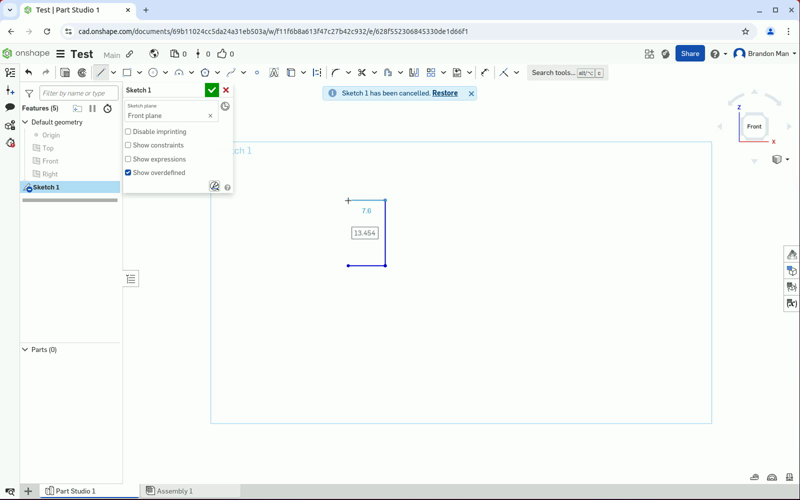
key_down(shift)
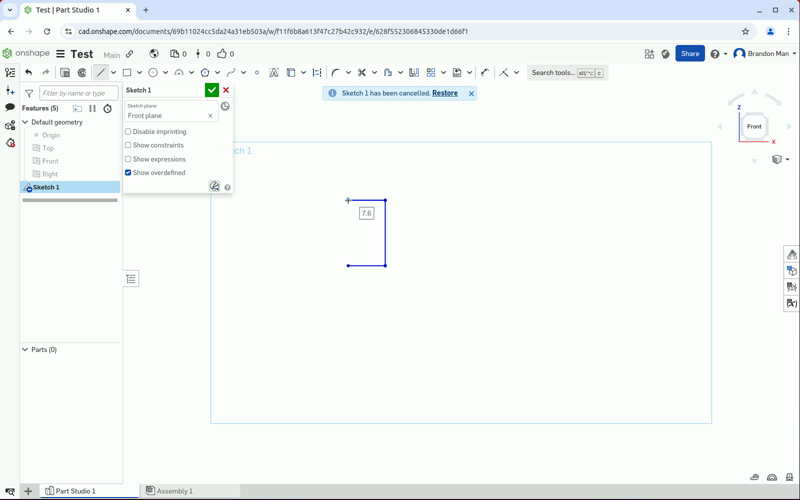
mouse_move(348, 265)
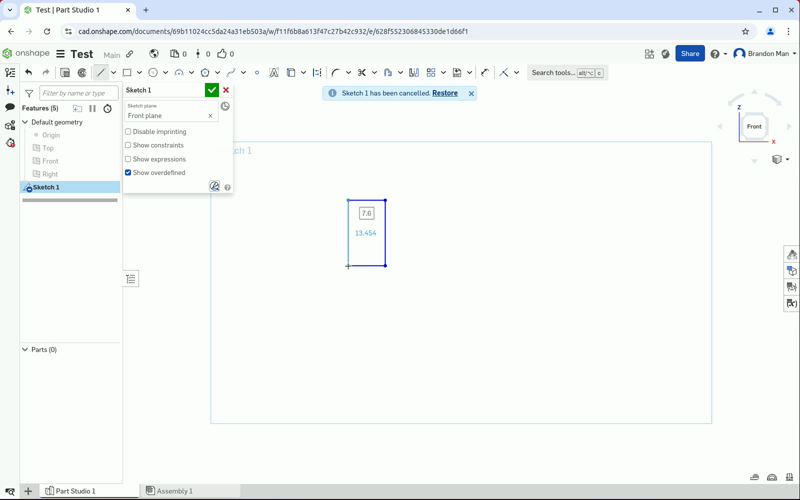
key_up(shift)
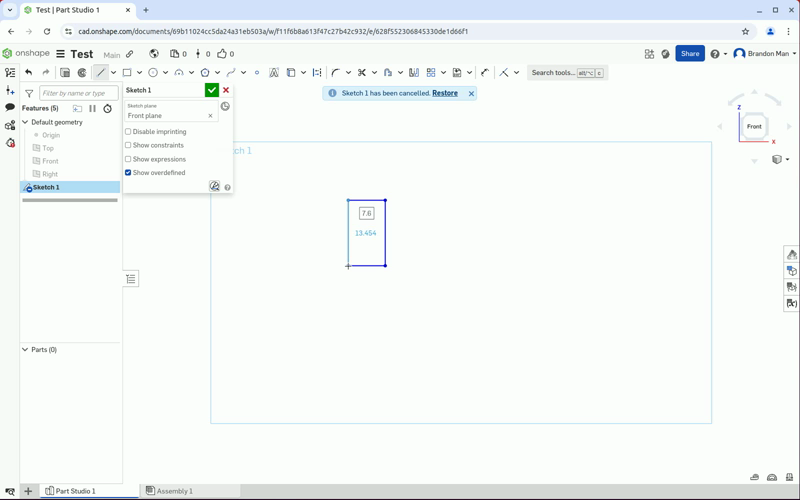
click(348, 265)
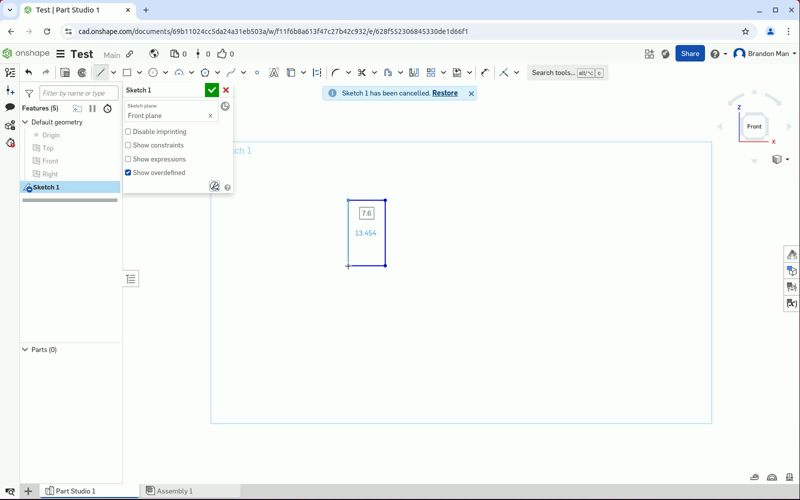
key(esc)
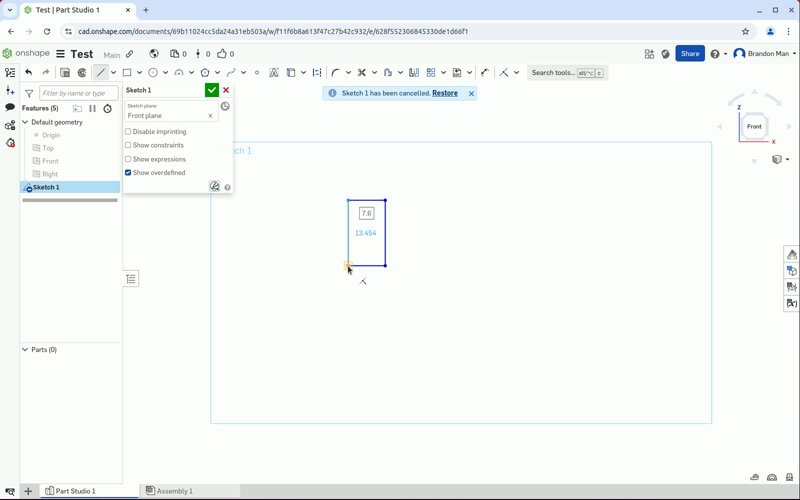
key(c)
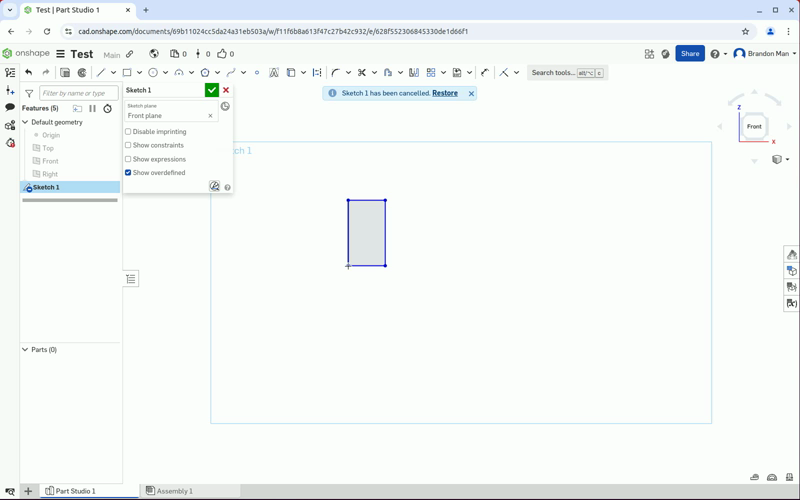
key_down(shift)
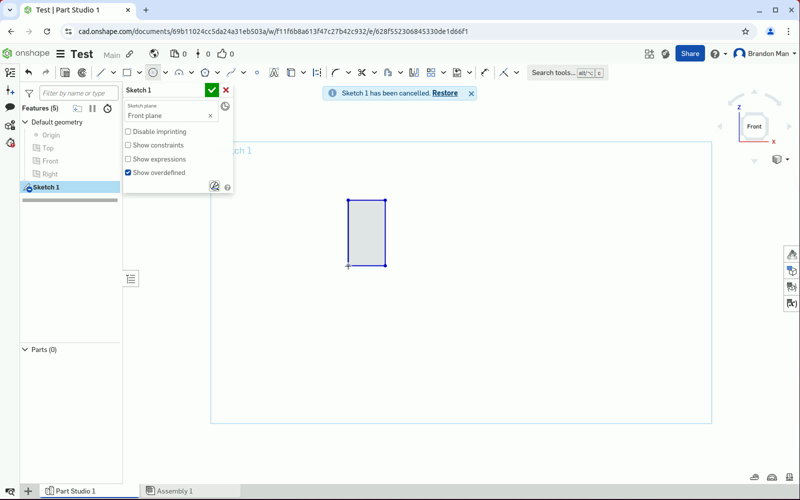
mouse_move(366, 232)
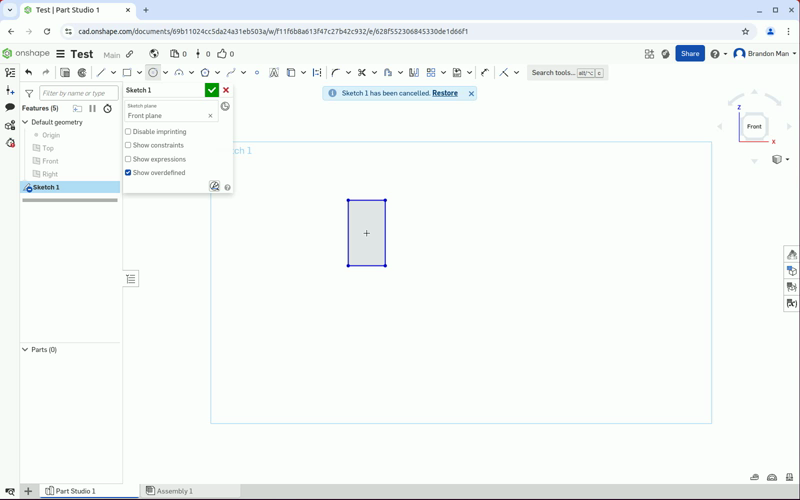
click(366, 232)
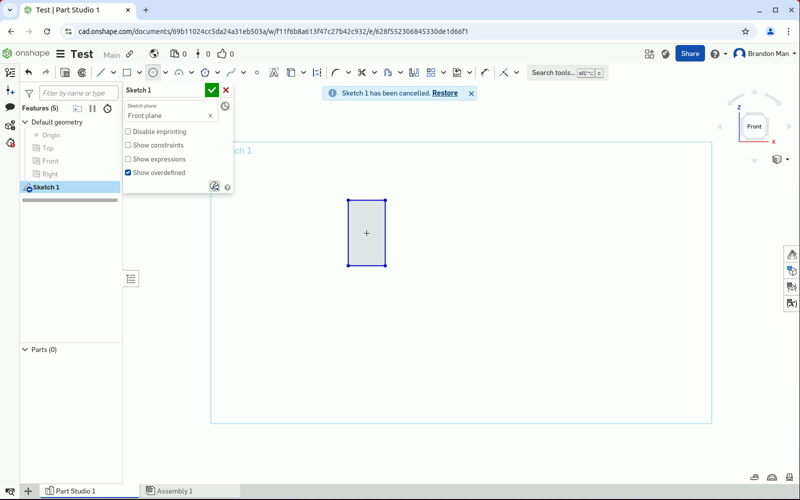
key_up(shift)
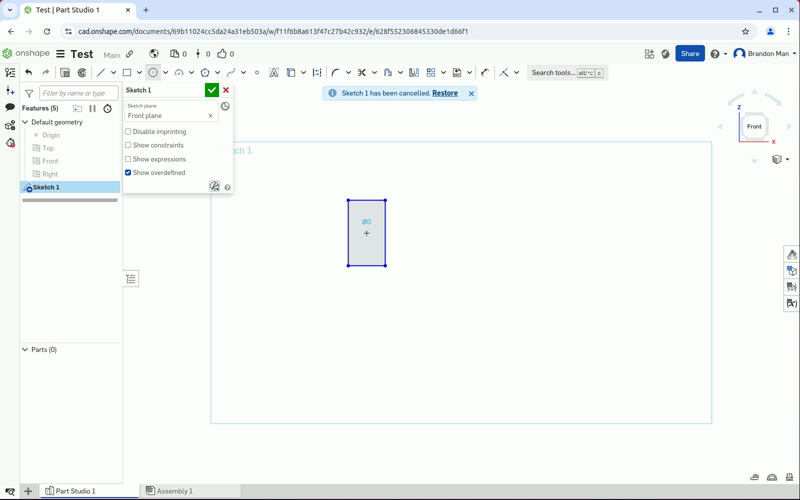
mouse_move(371, 232)
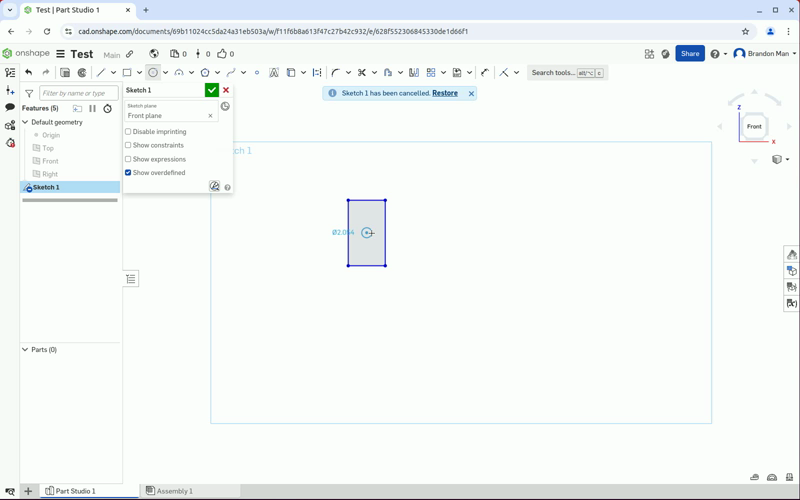
click(371, 232)
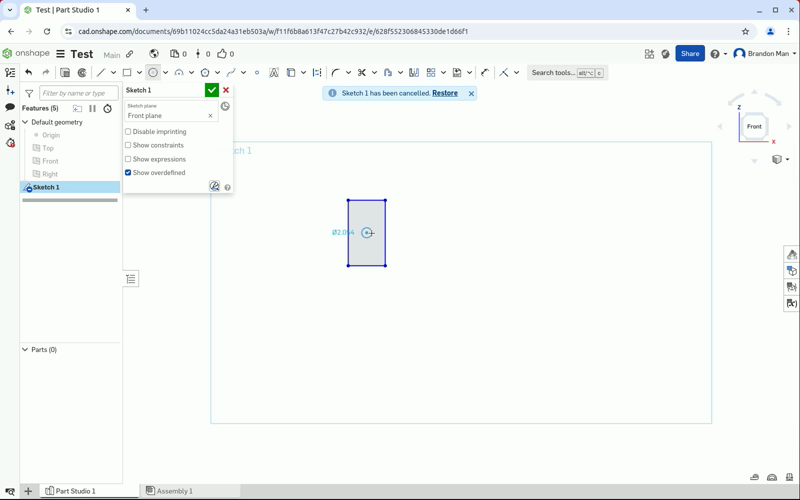
key(esc)
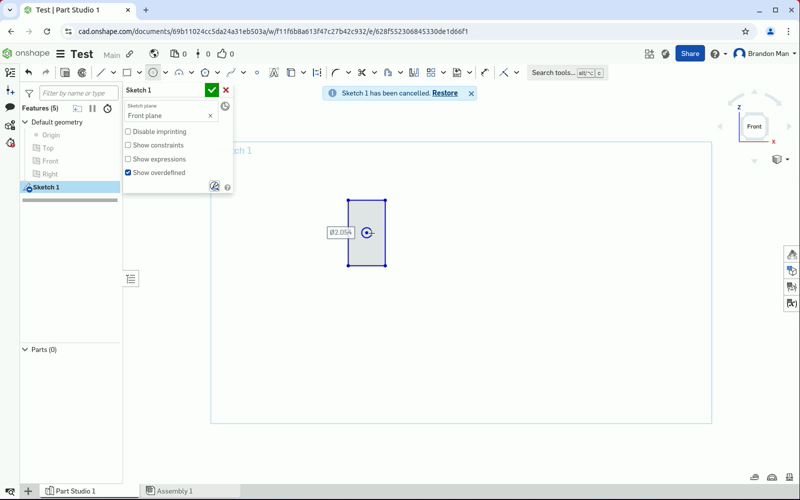
mouse_move(356, 261)
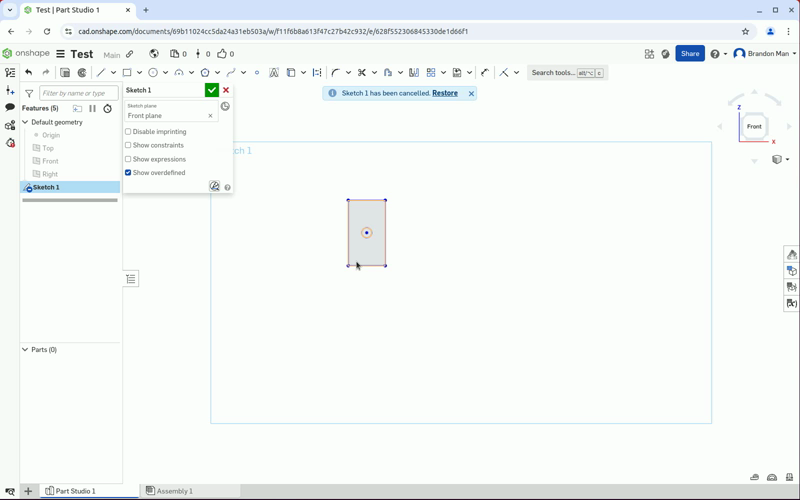
click(356, 261)
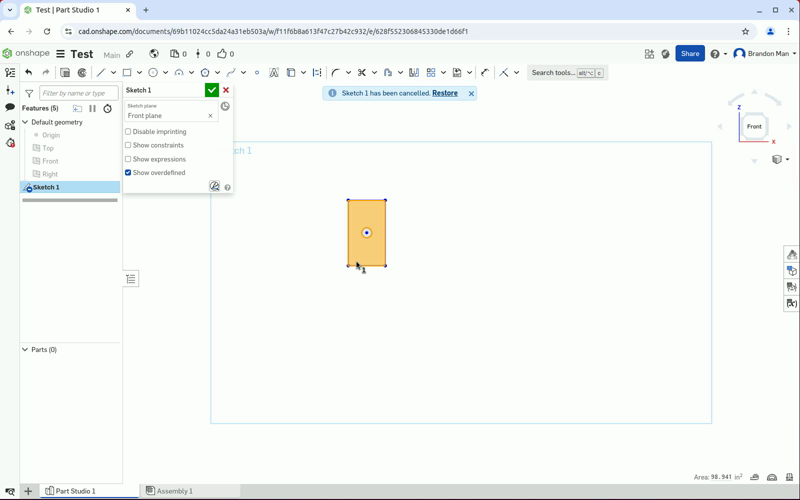
mouse_move(73, 352)
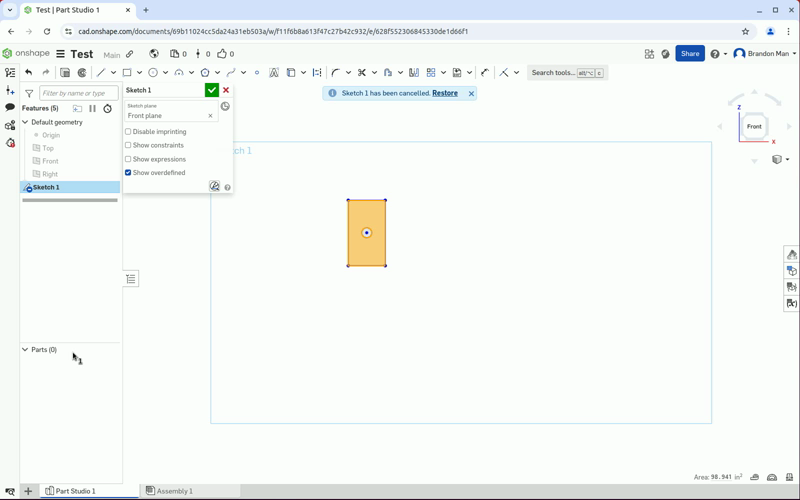
key(shift+y)
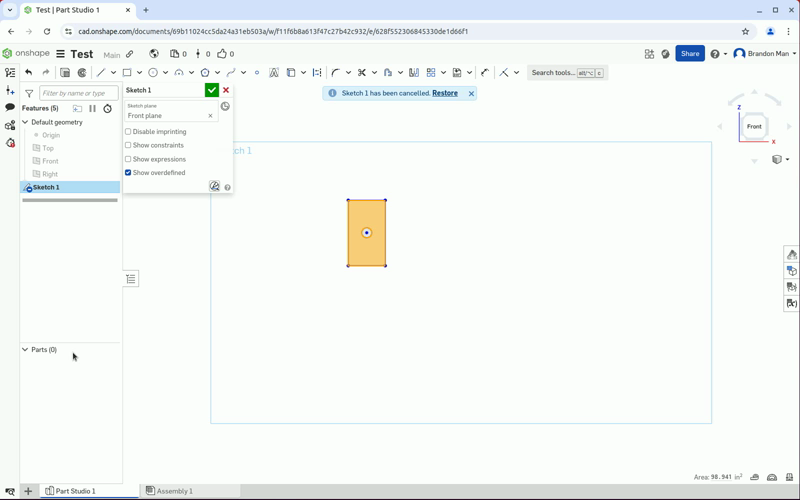
key(shift+e)
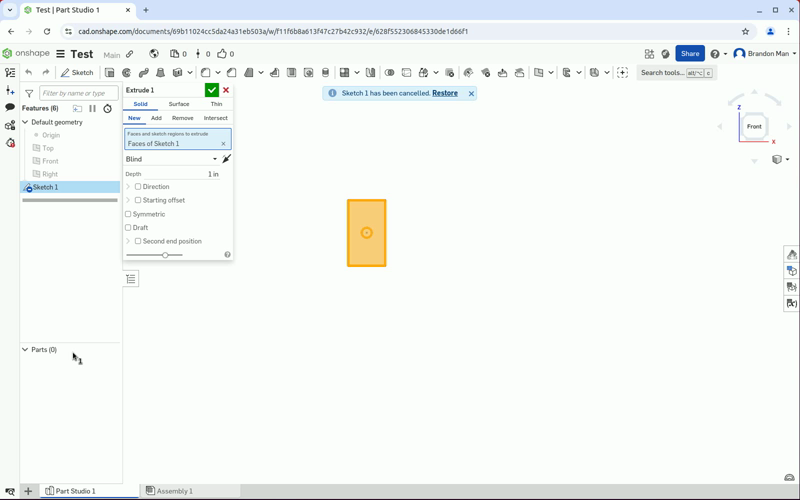
mouse_move(143, 106)
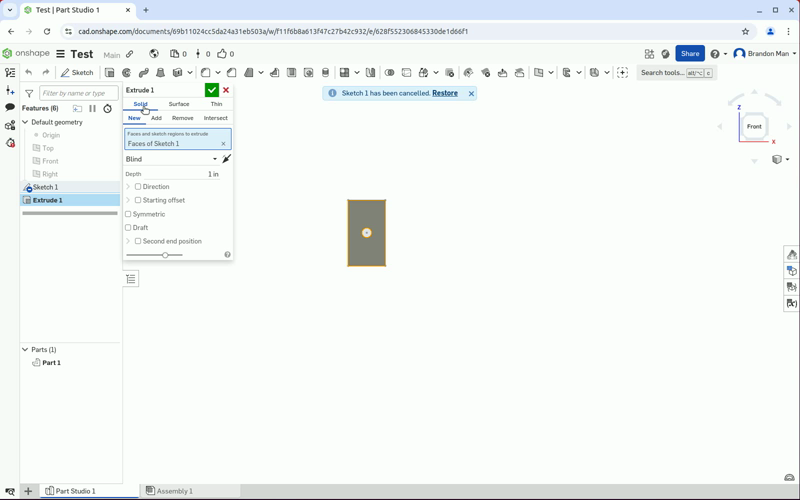
click(143, 106)
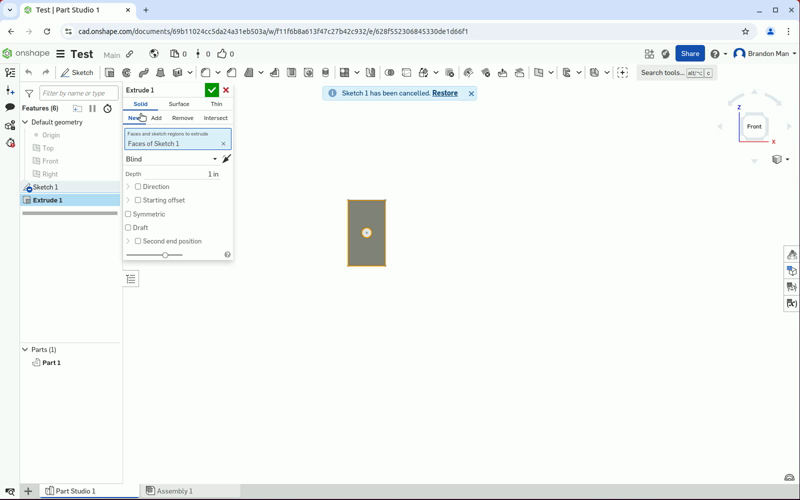
mouse_move(137, 120)
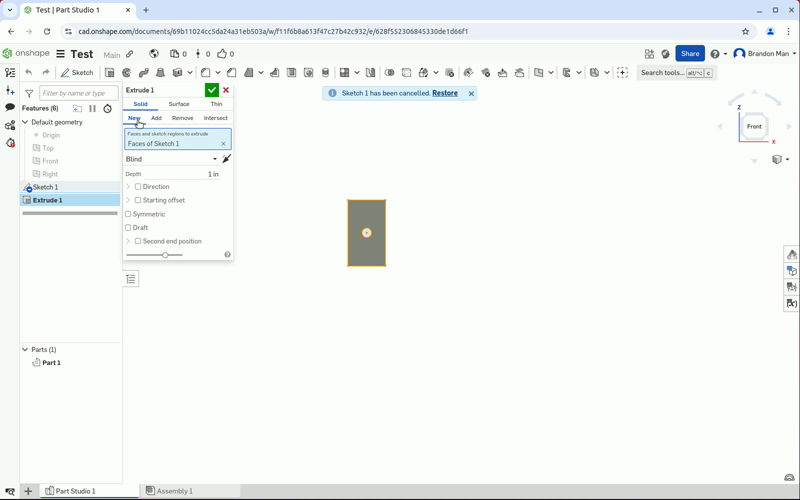
click(137, 120)
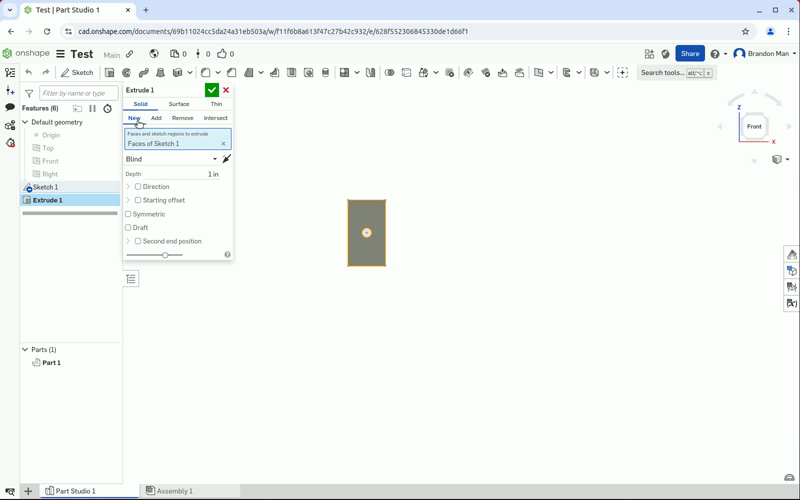
key(tab, 4)
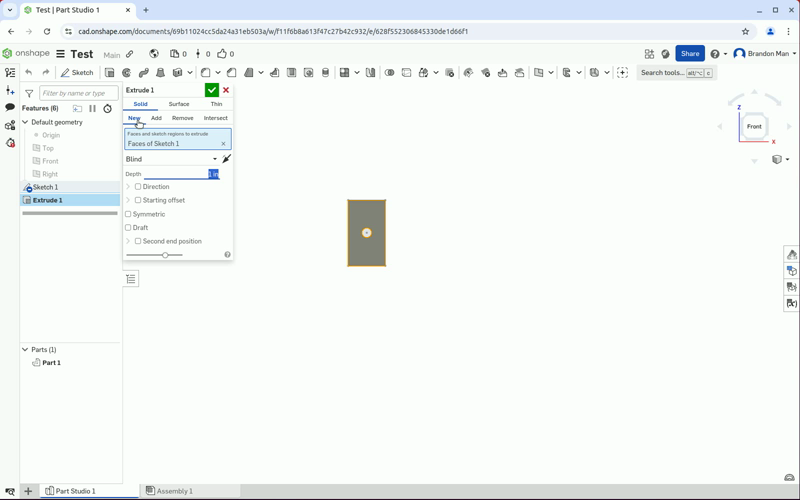
text(1.926)
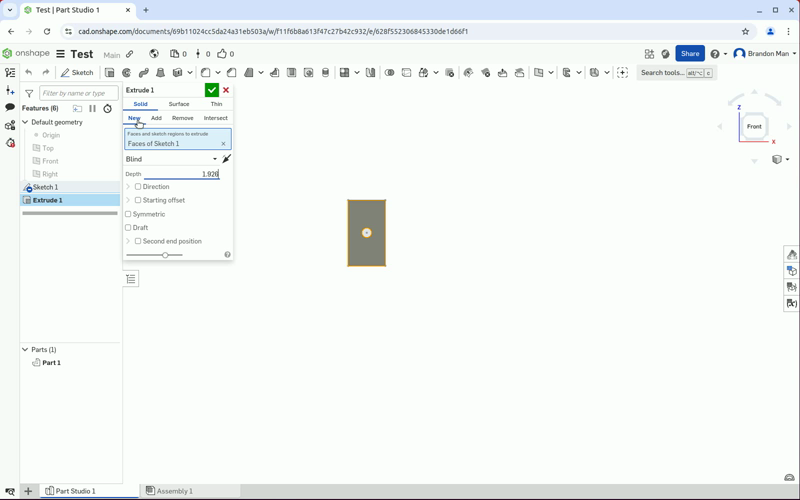
key(enter)
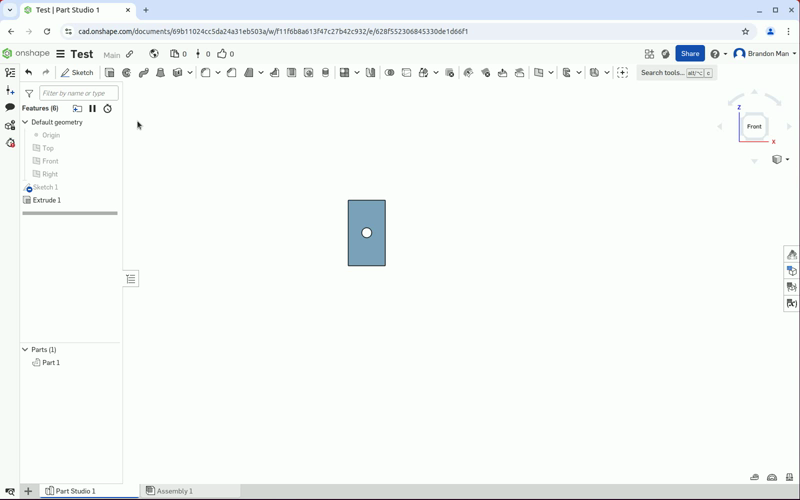
key(shift+h)
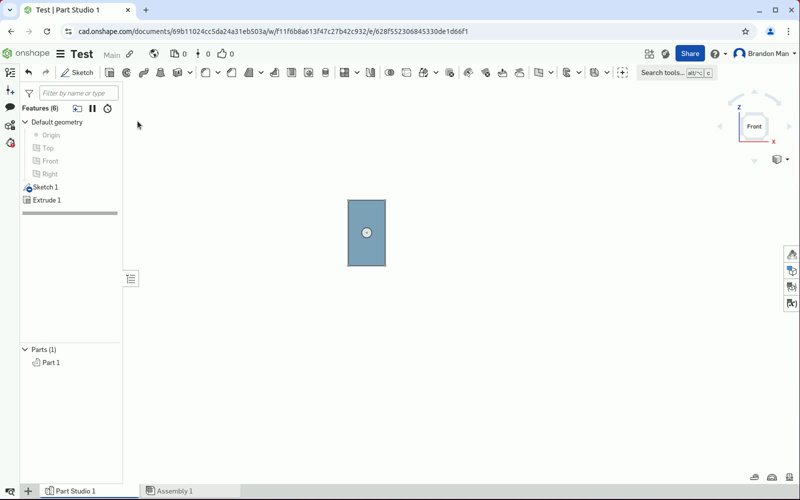
key(shift+h)
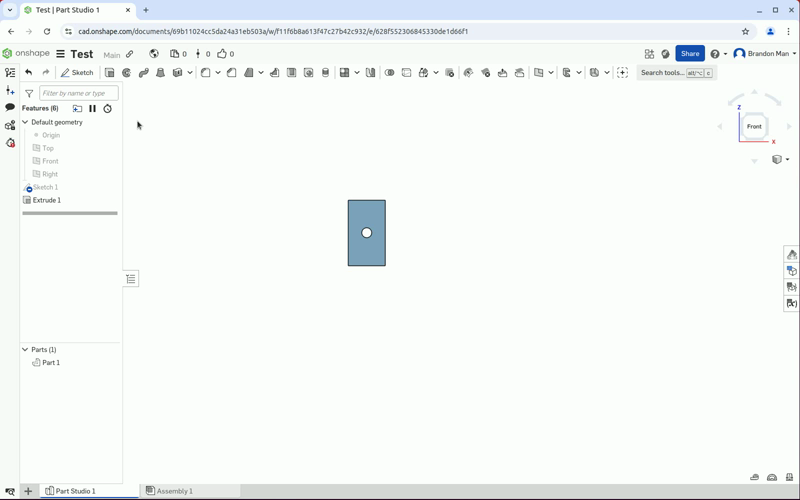
mouse_move(73, 189)
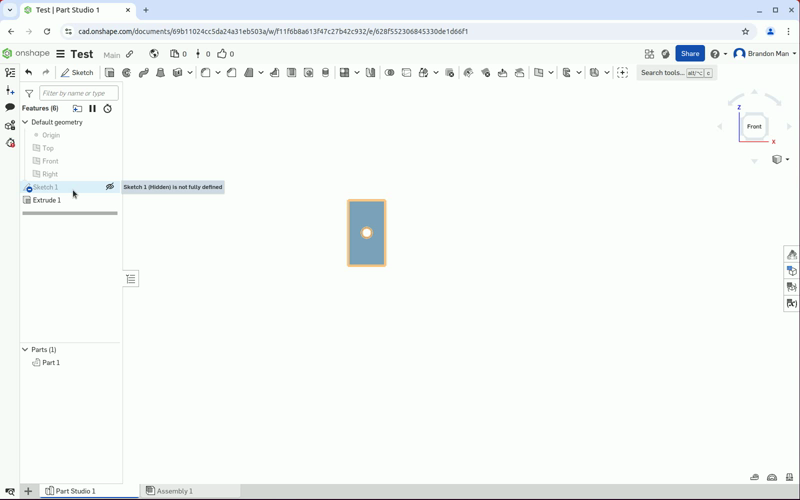
click(73, 189)
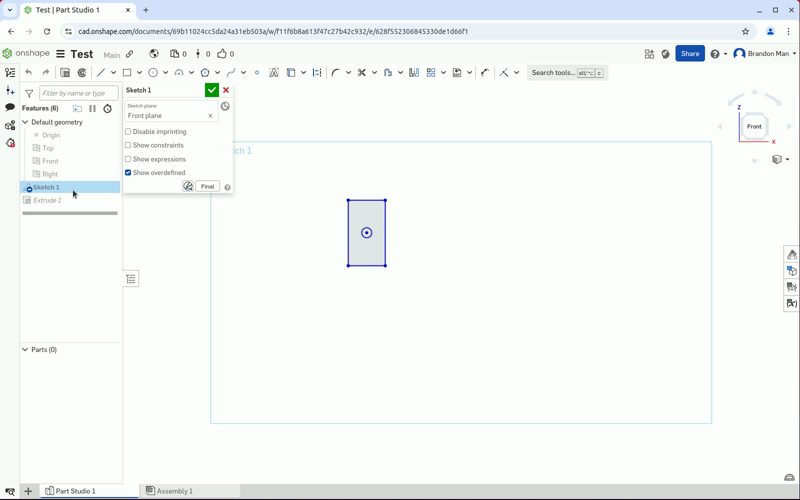
mouse_move(229, 92)
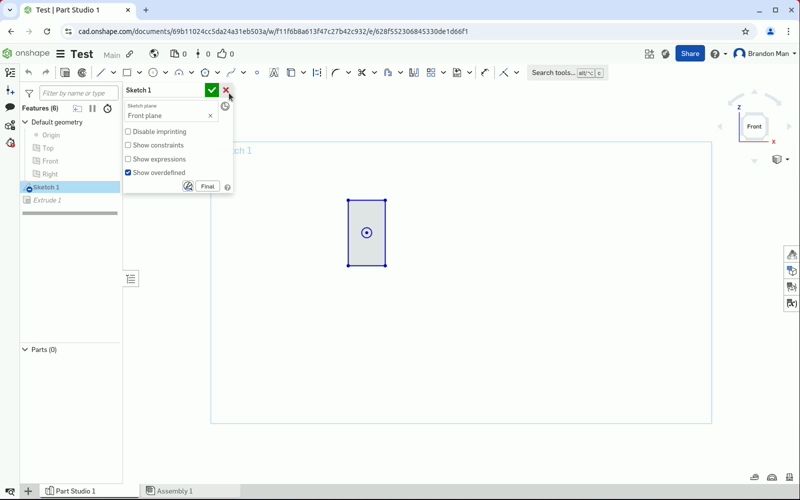
click(229, 92)
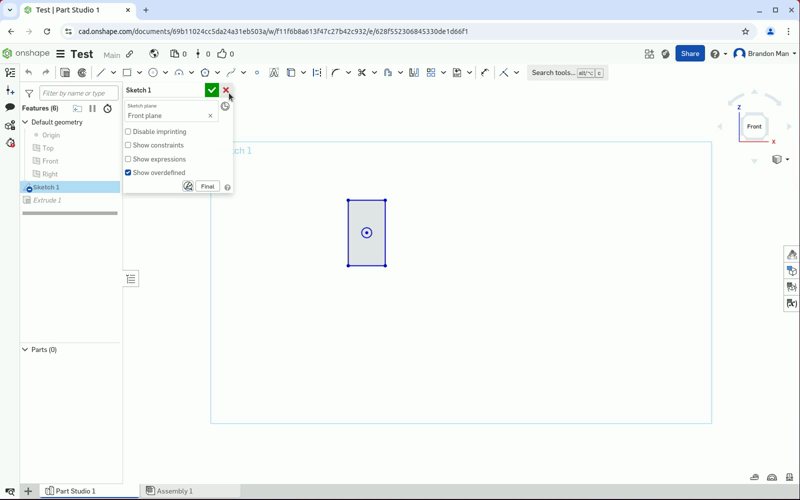
key(shift+s)
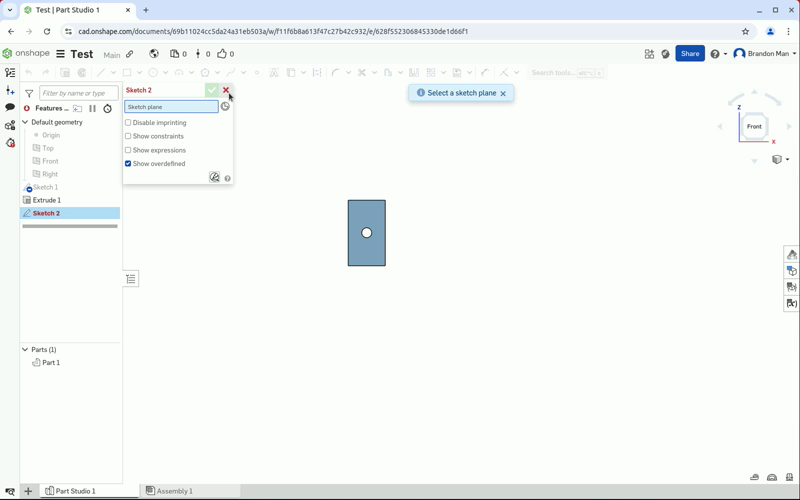
mouse_move(73, 163)
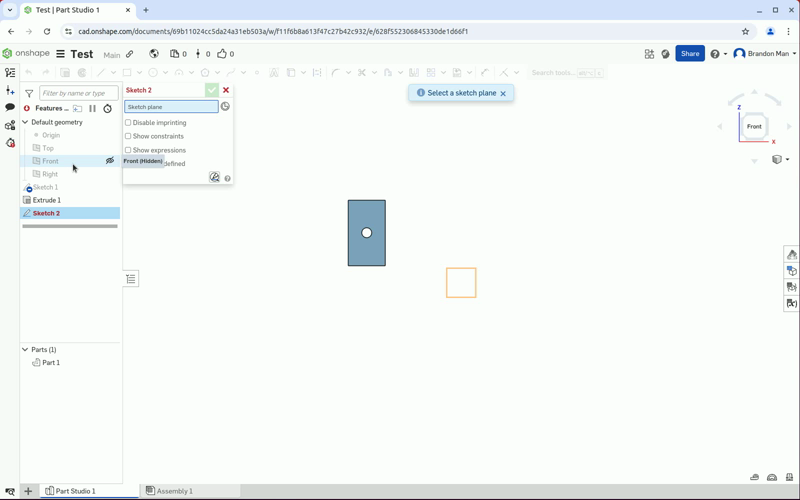
click(73, 163)
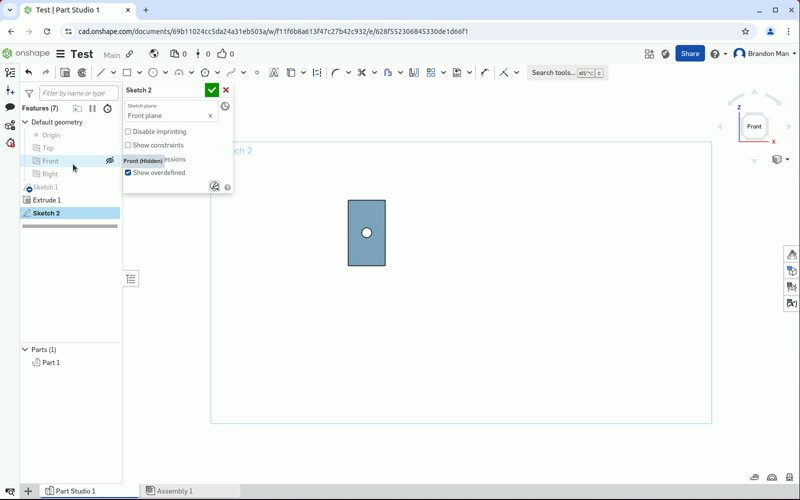
mouse_move(73, 352)
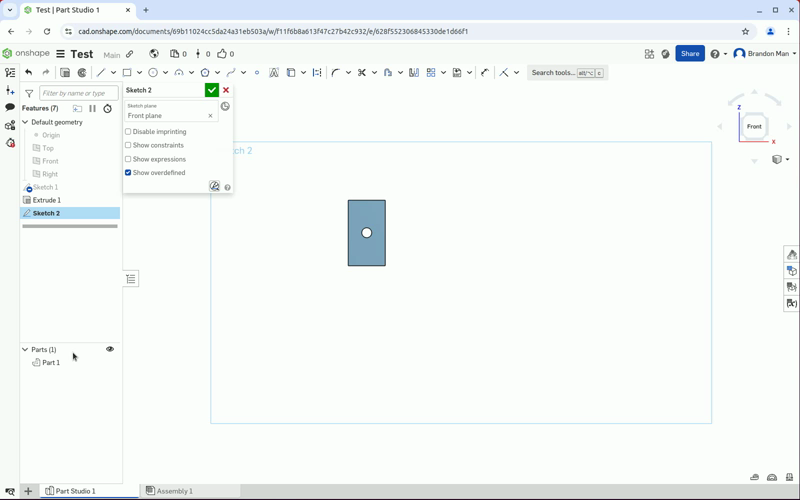
key(y)
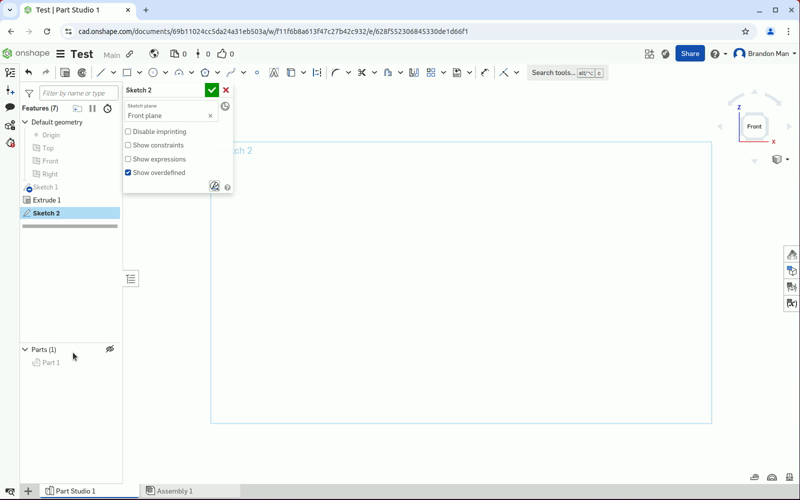
key(c)
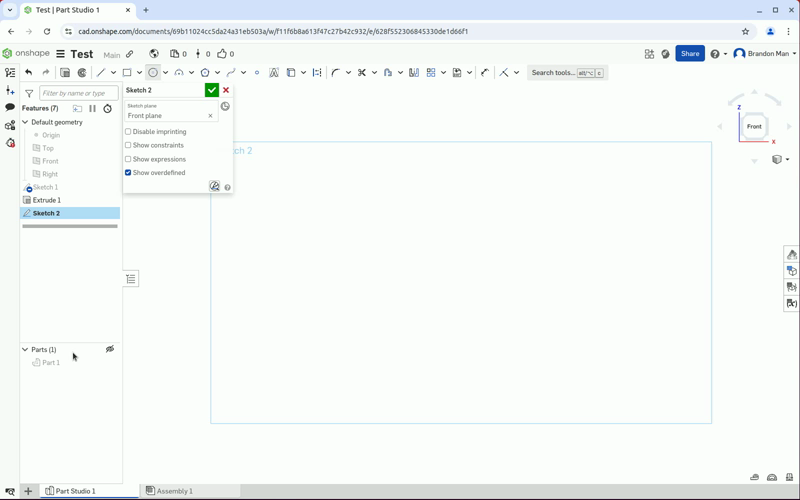
key_down(shift)
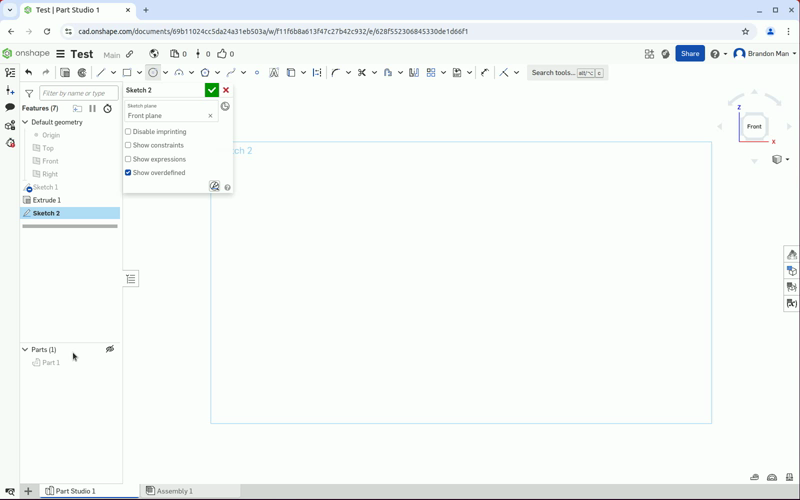
mouse_move(504, 237)
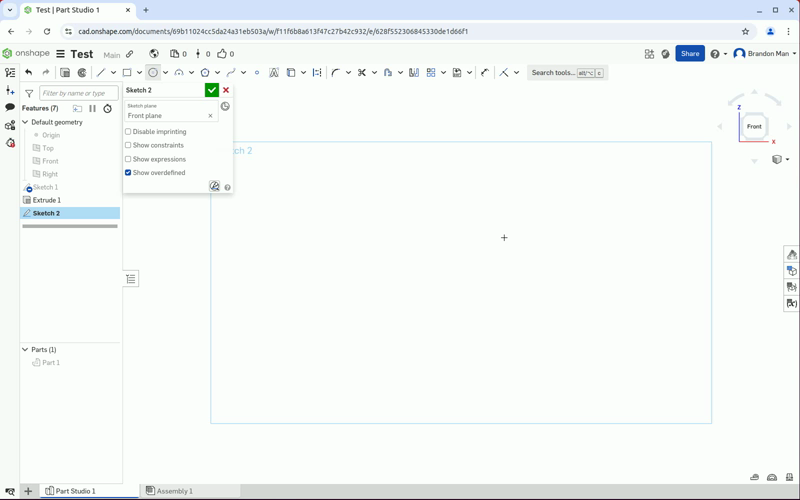
click(504, 237)
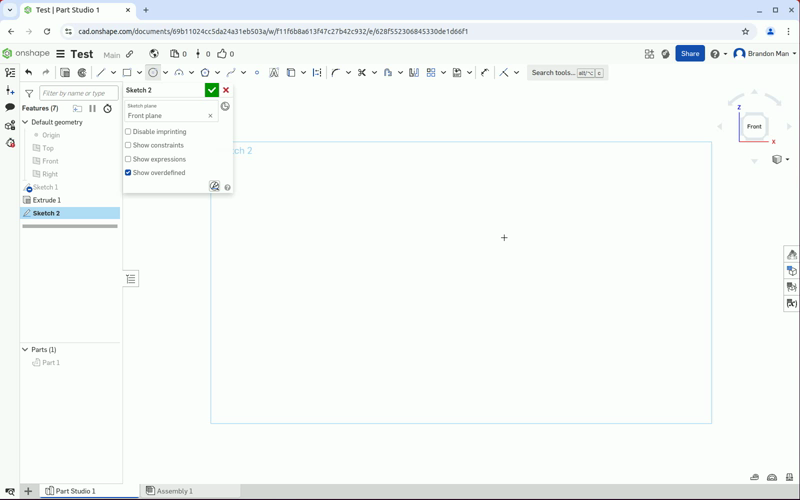
key_up(shift)
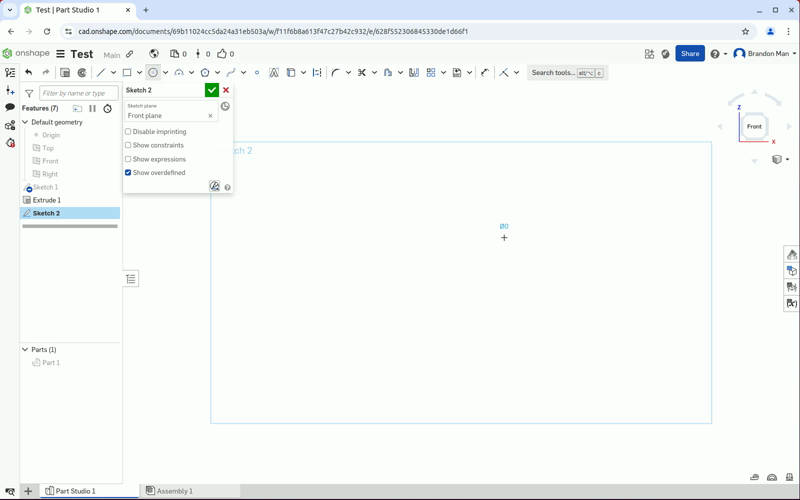
mouse_move(541, 237)
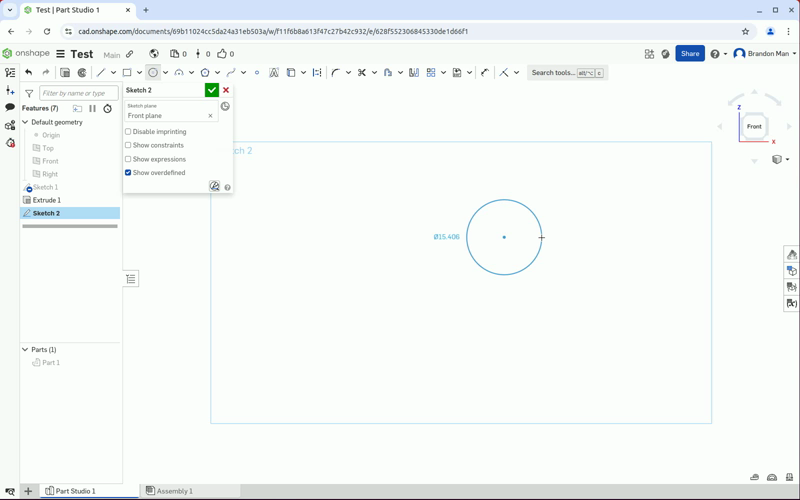
click(541, 237)
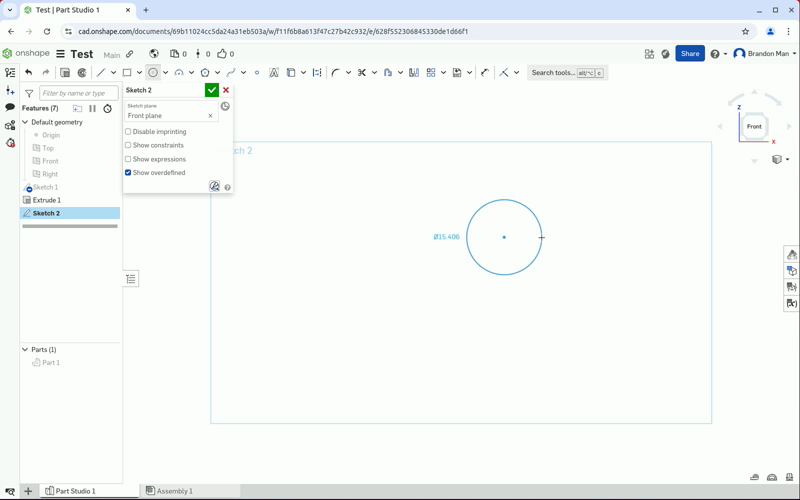
key(esc)
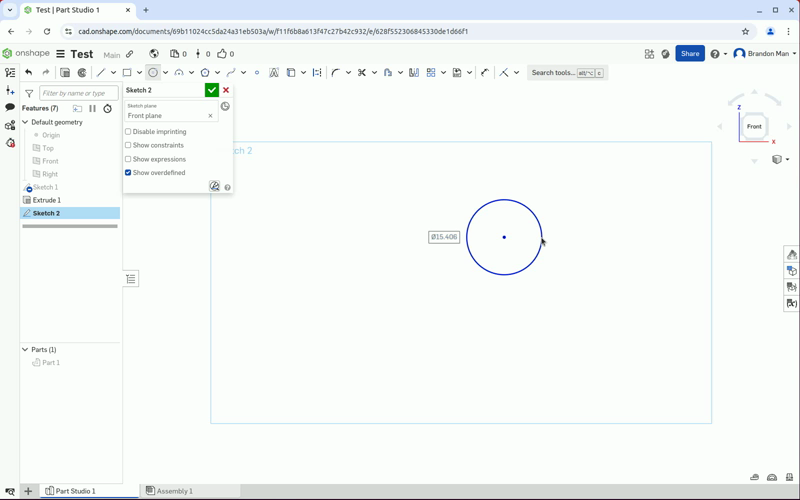
key(c)
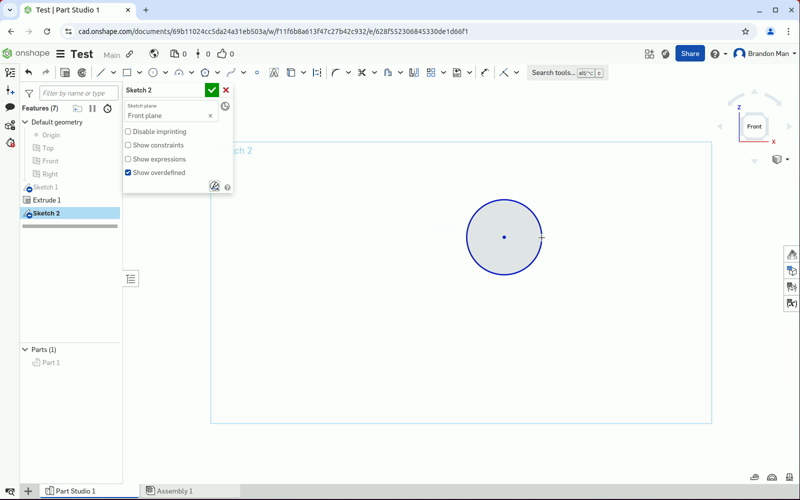
key_down(shift)
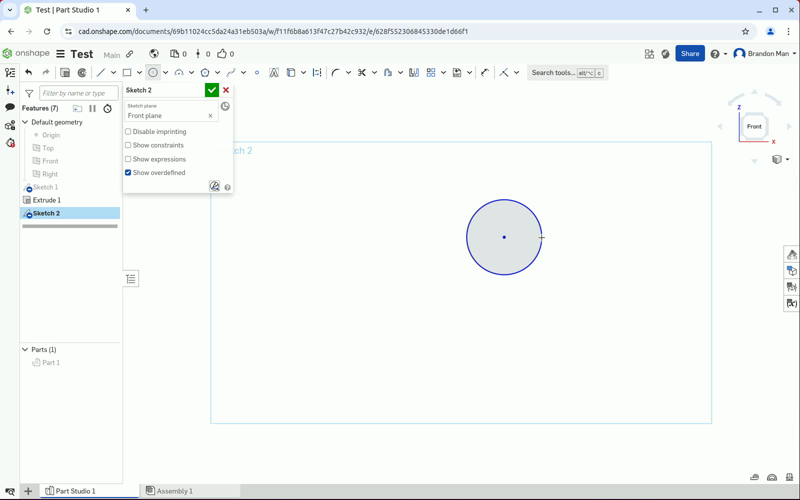
mouse_move(504, 237)
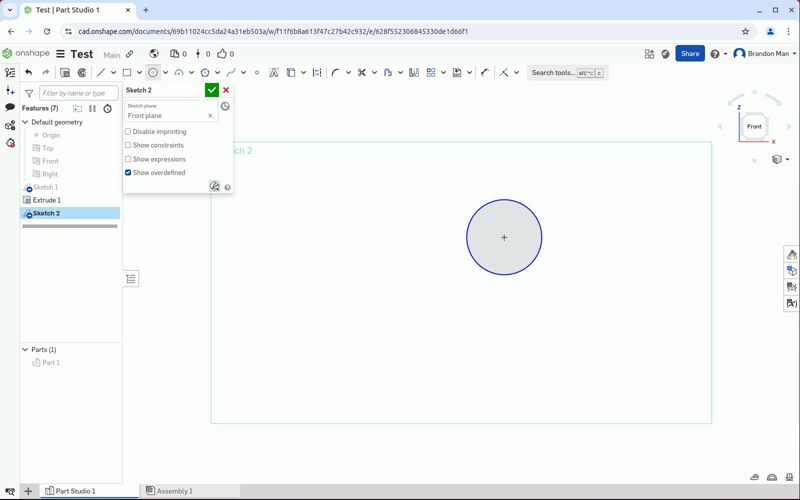
click(504, 237)
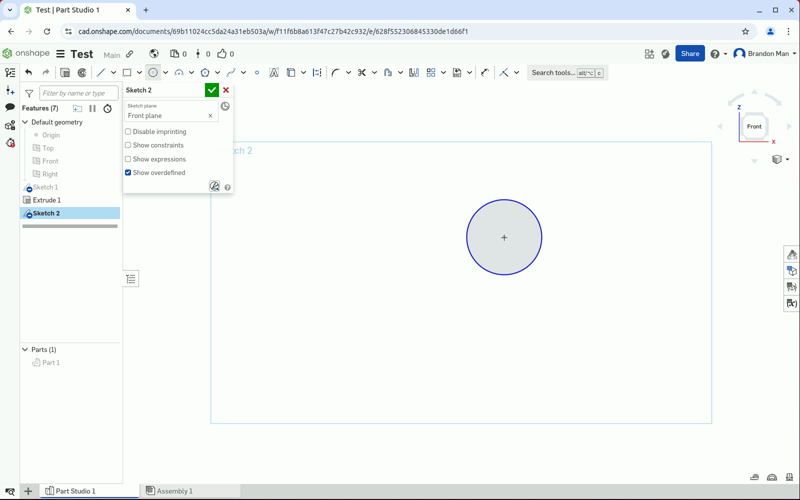
key_up(shift)
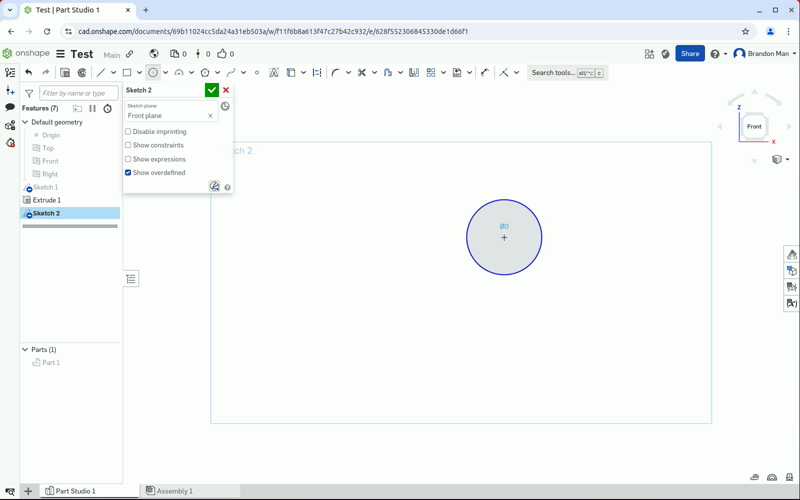
mouse_move(535, 237)
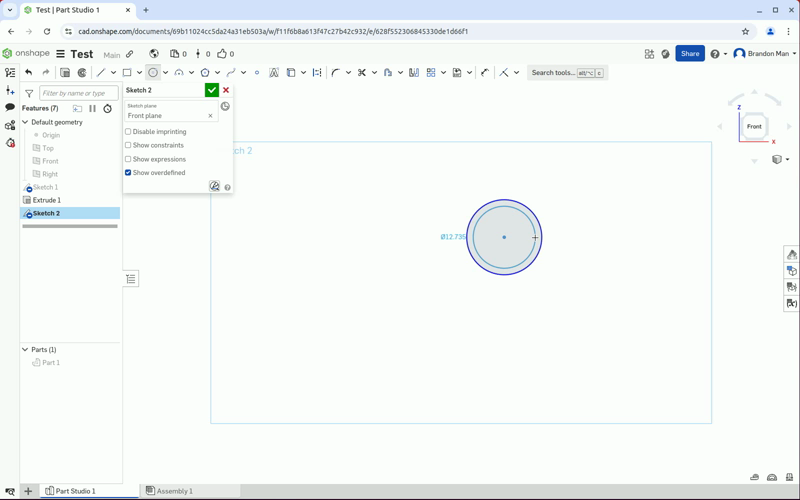
click(535, 237)
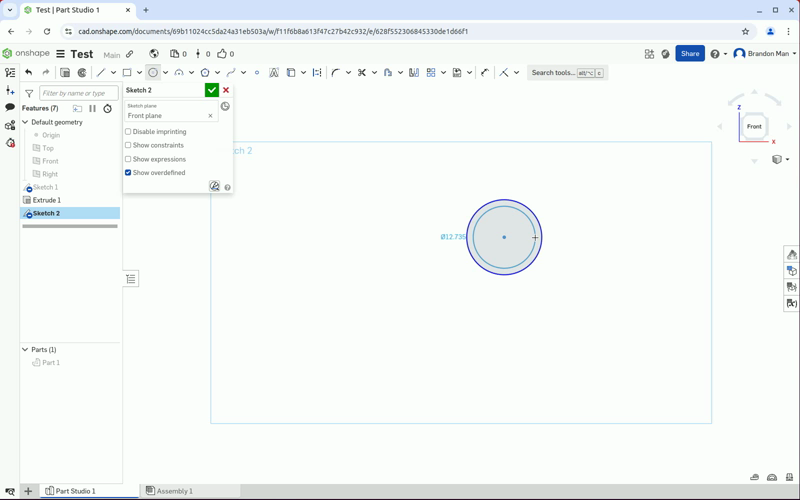
key(esc)
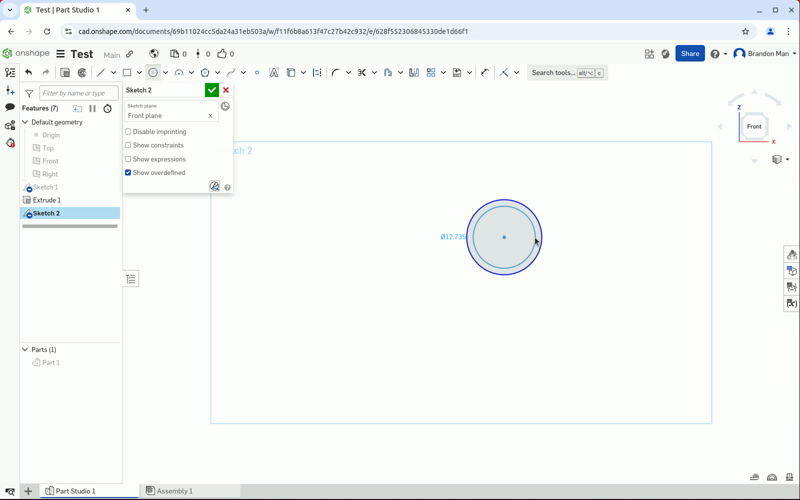
mouse_move(520, 265)
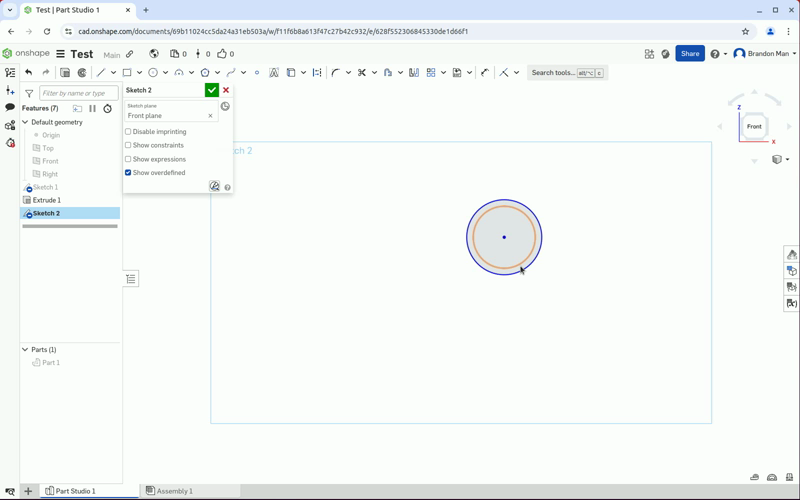
scroll(6)
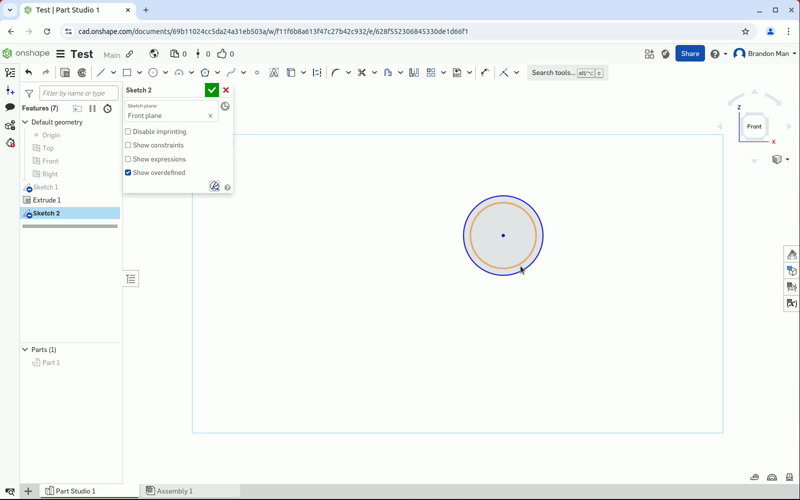
scroll(6)
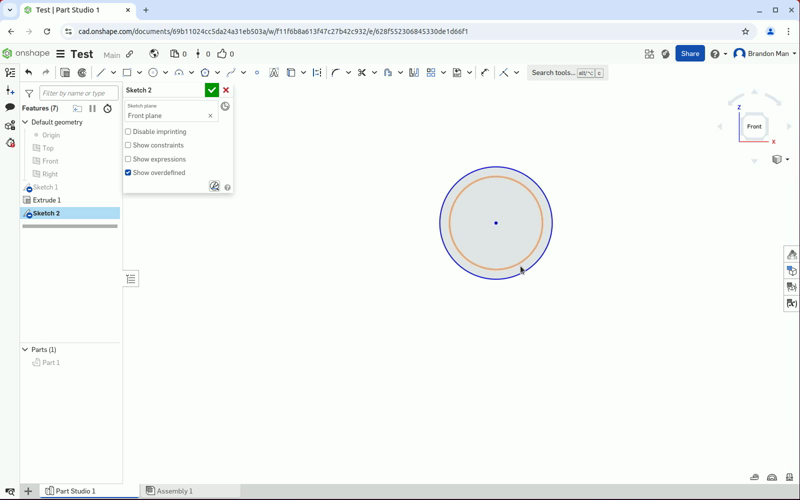
scroll(6)
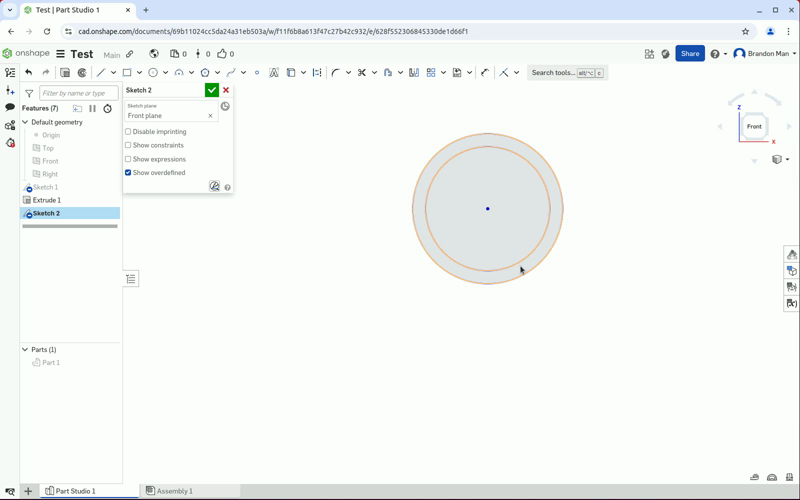
scroll(6)
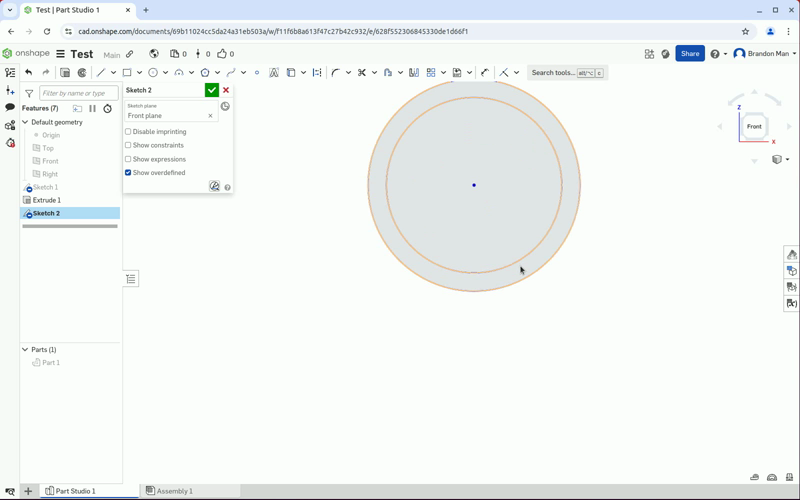
scroll(6)
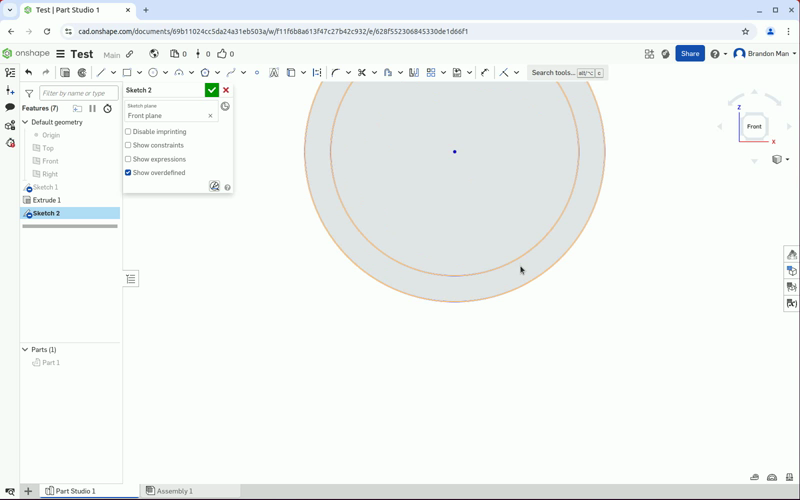
scroll(6)
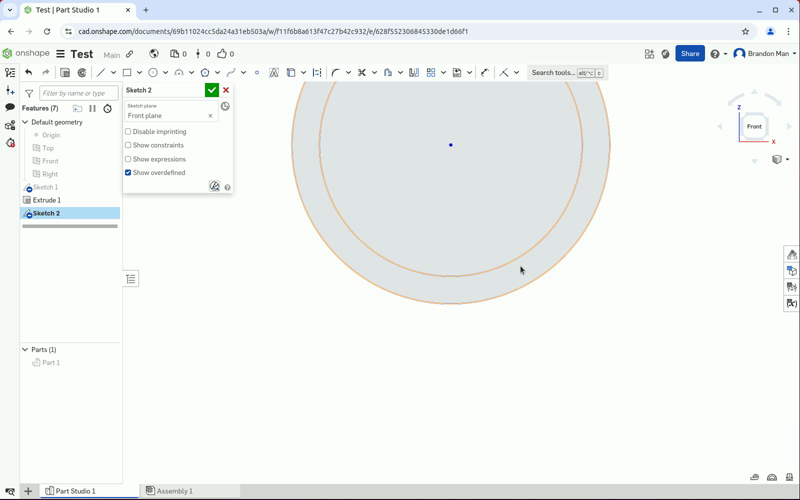
scroll(6)
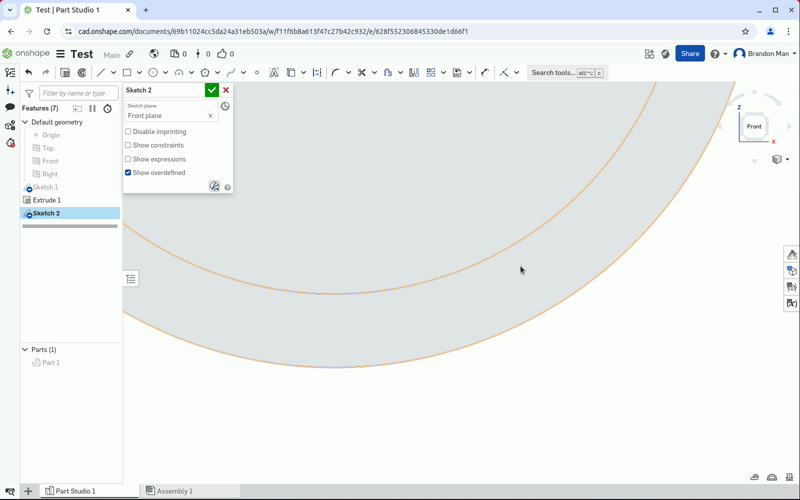
click(520, 265)
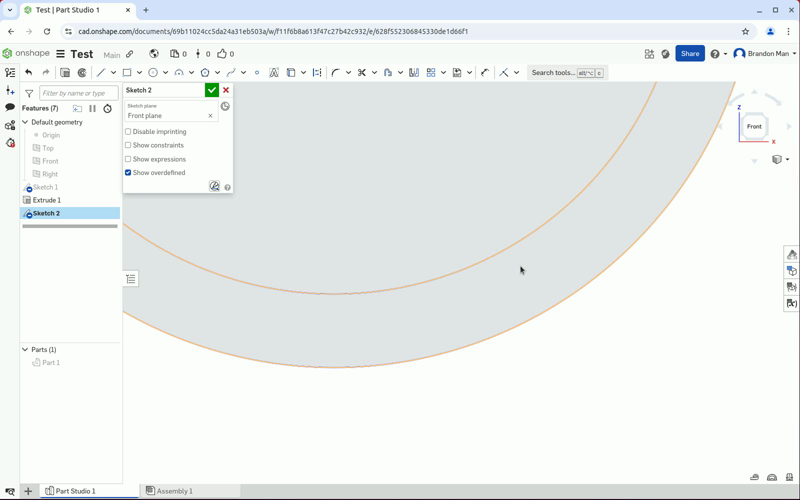
scroll(-6)
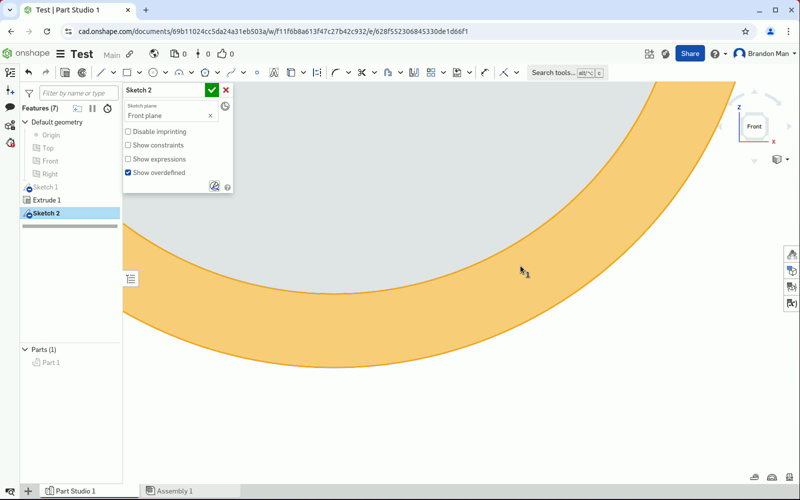
scroll(-6)
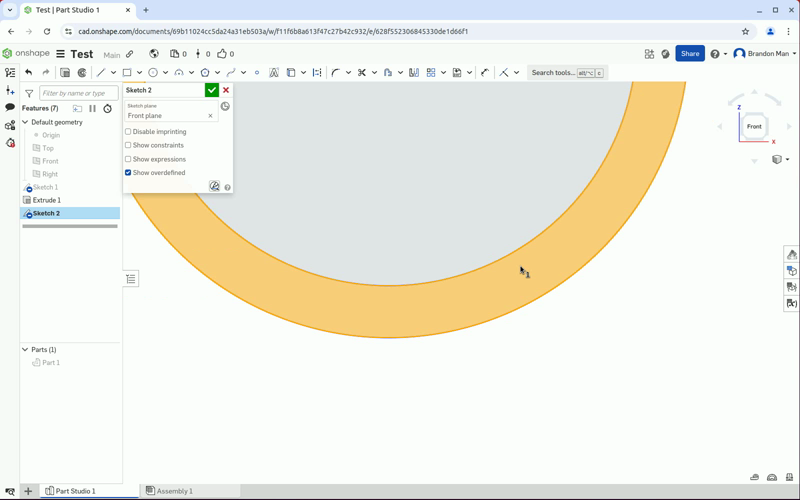
scroll(-6)
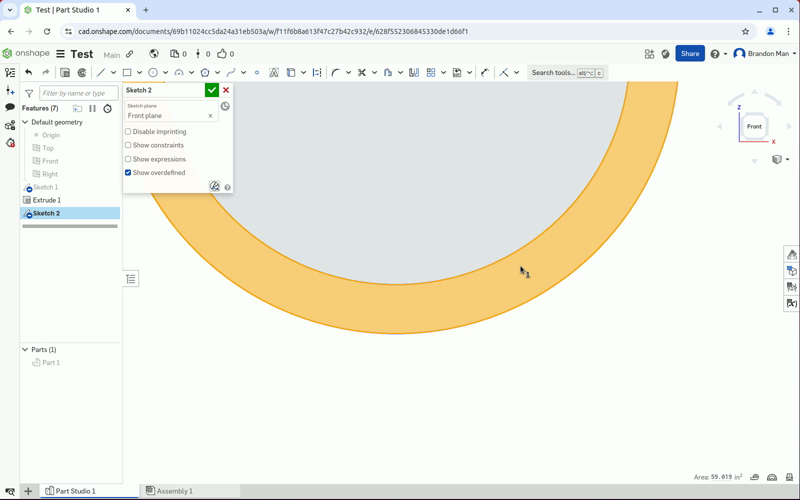
scroll(-6)
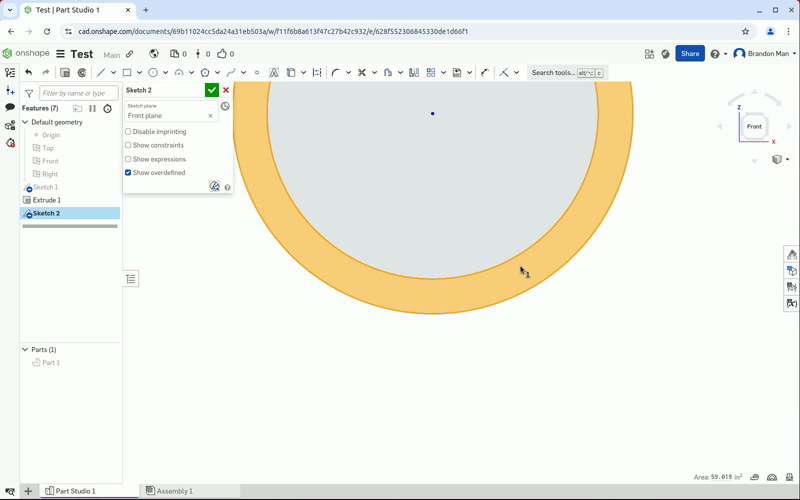
scroll(-6)
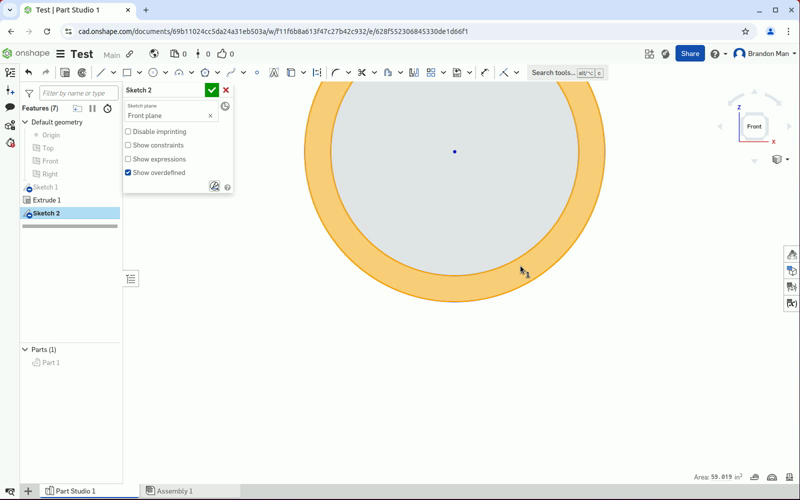
scroll(-6)
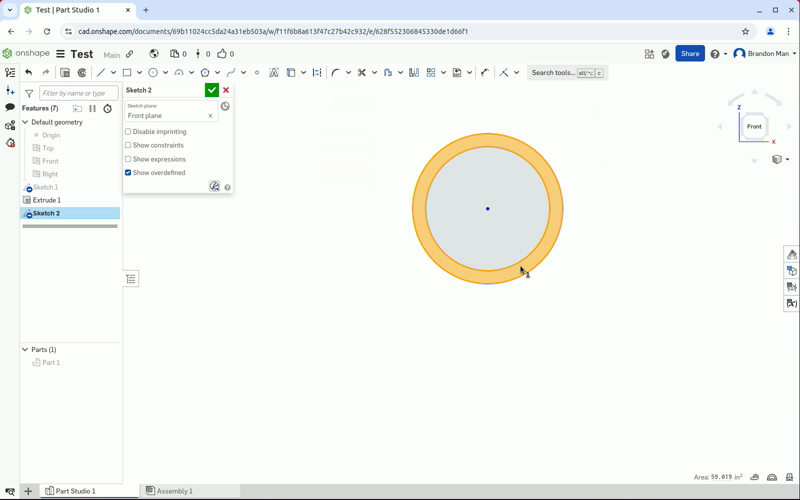
scroll(-6)
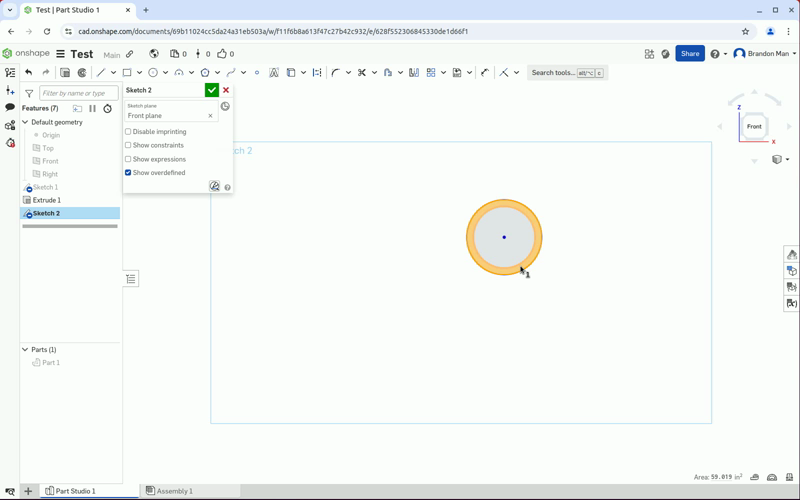
mouse_move(73, 352)
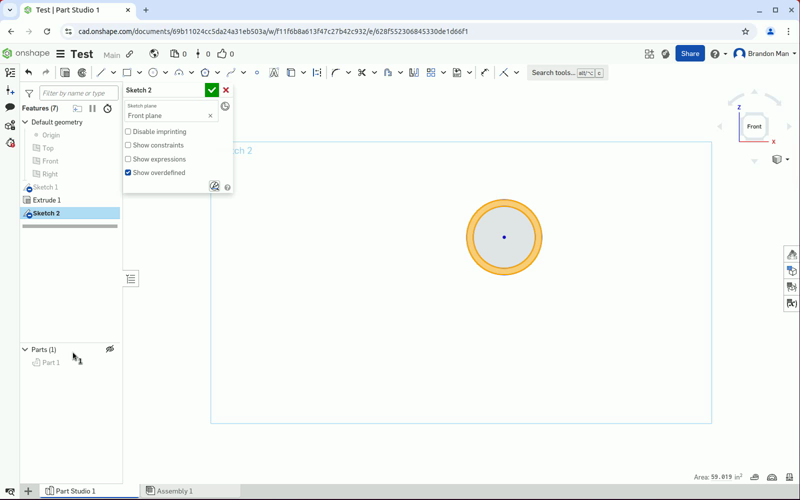
key(shift+y)
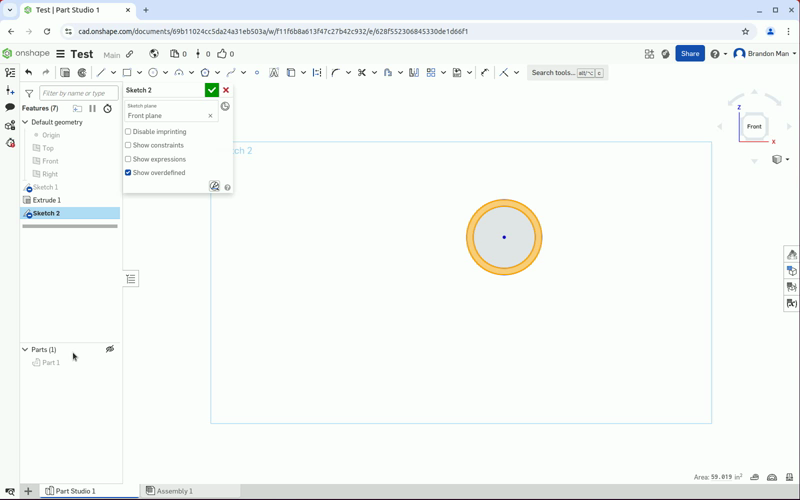
key(shift+e)
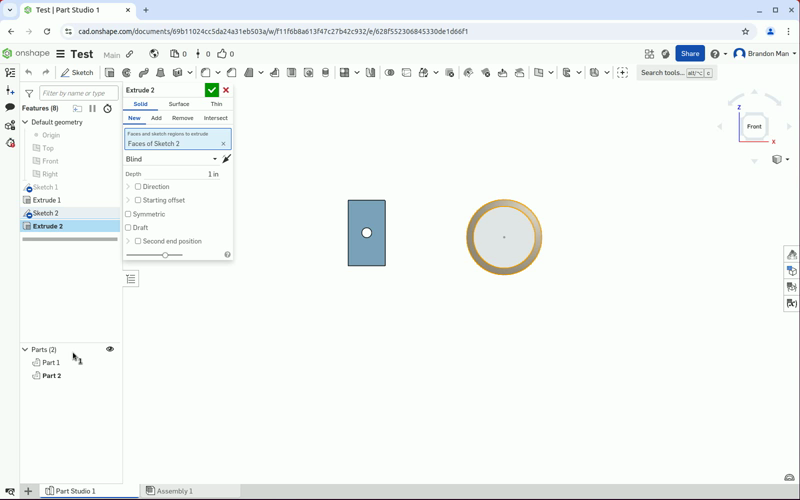
mouse_move(143, 106)
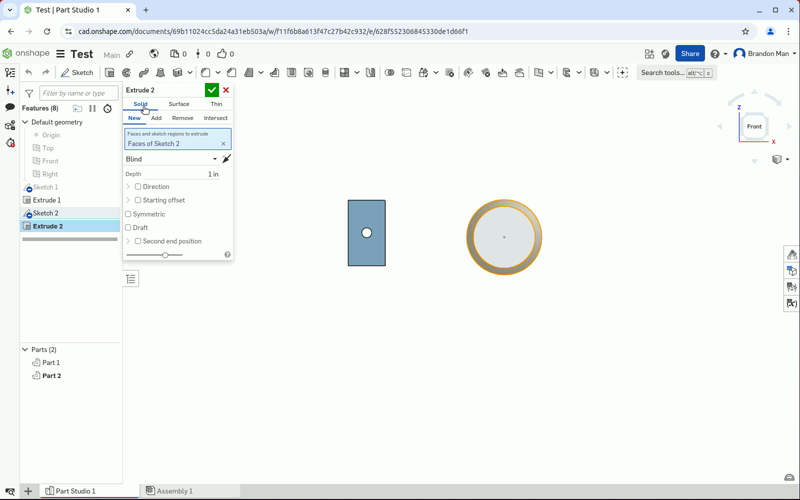
click(143, 106)
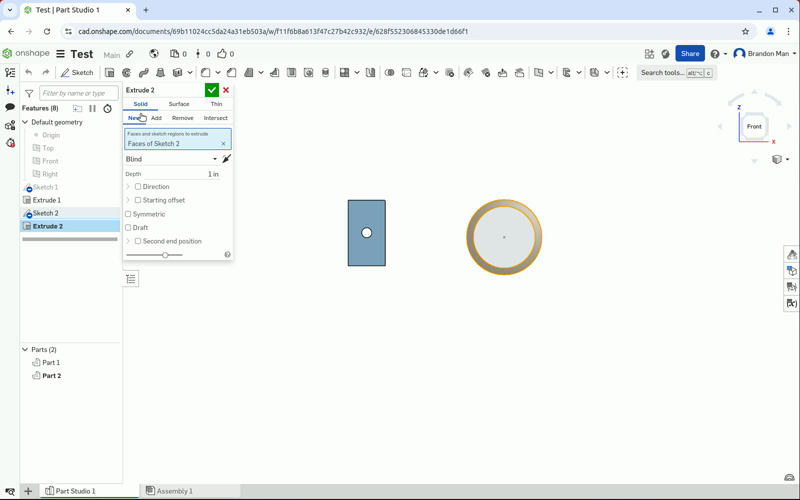
mouse_move(137, 120)
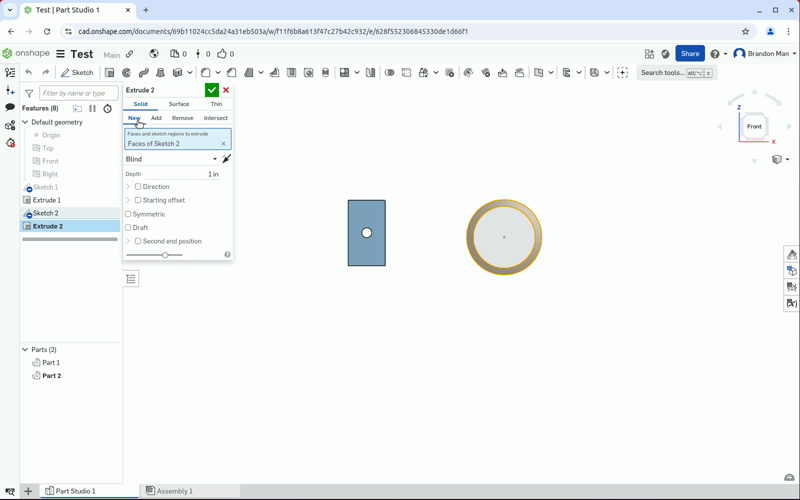
click(137, 120)
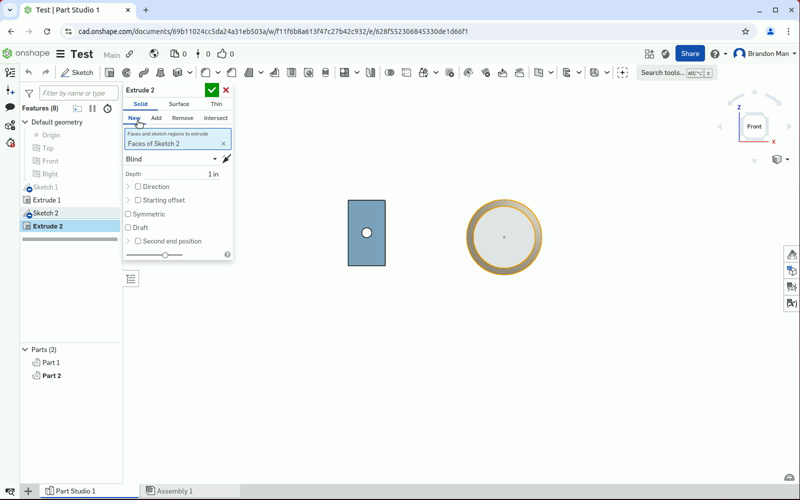
key(tab, 4)
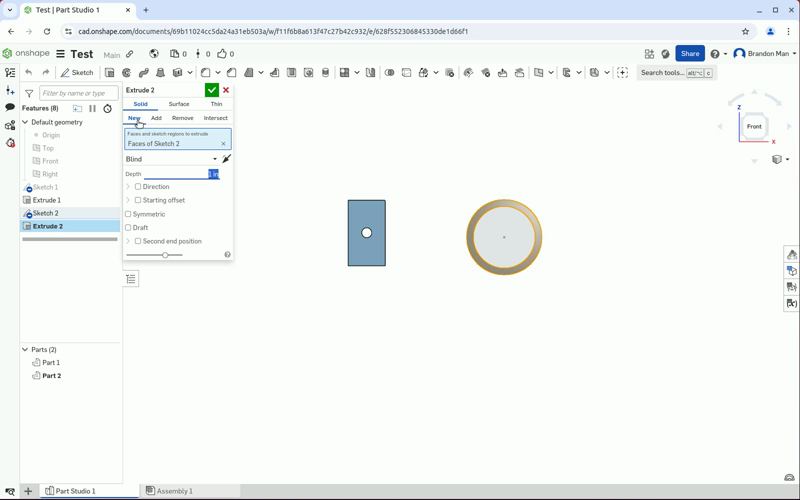
text(3.851)
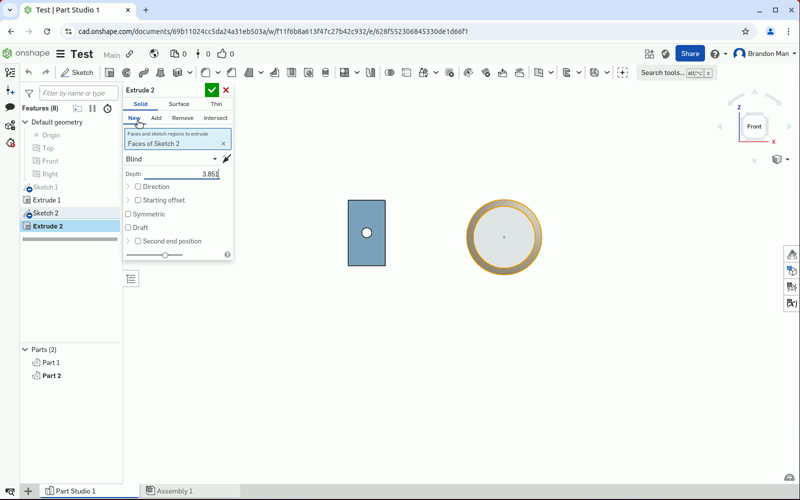
key(enter)
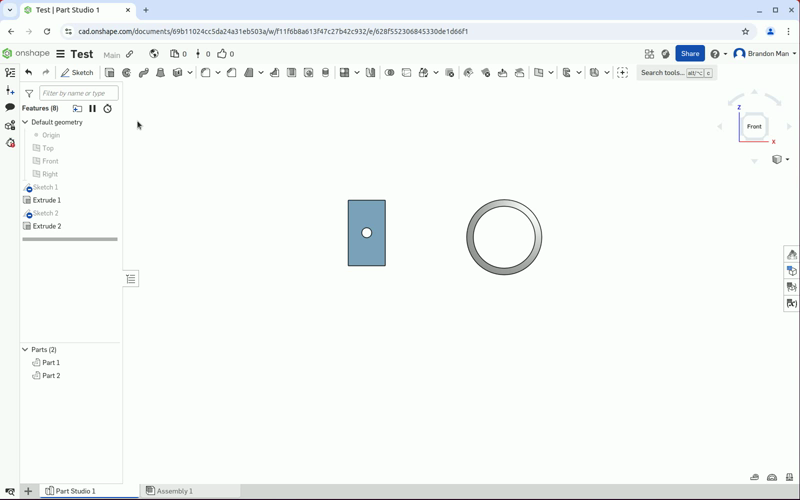
key(shift+h)
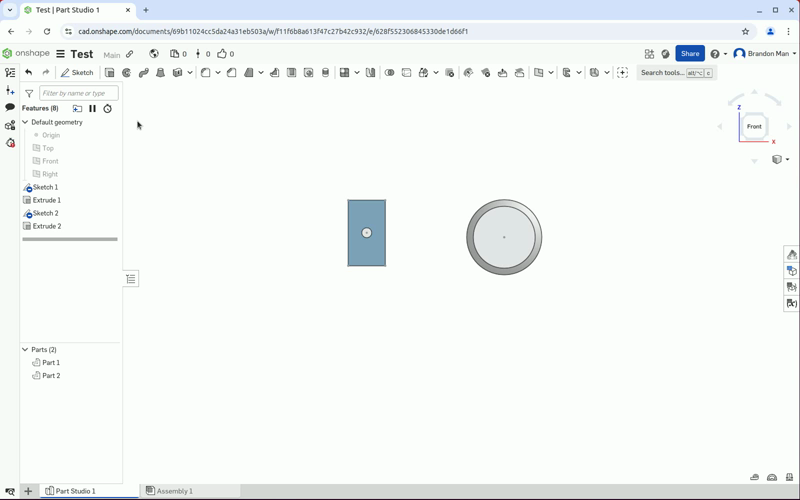
key(shift+h)
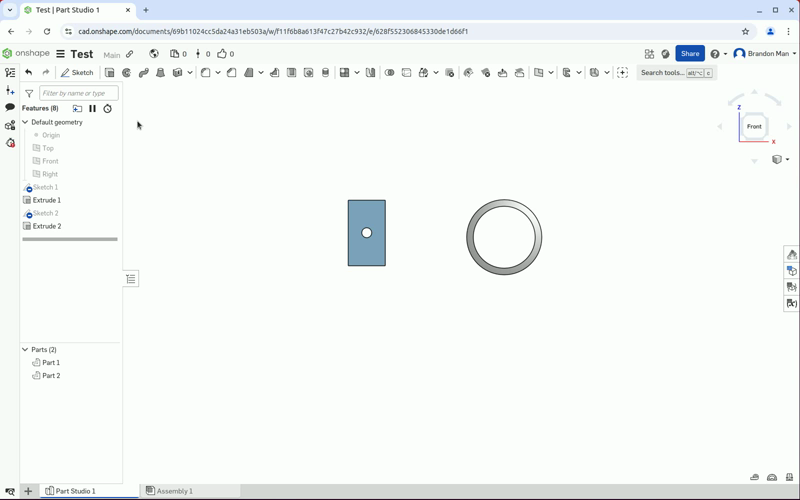
mouse_move(73, 189)
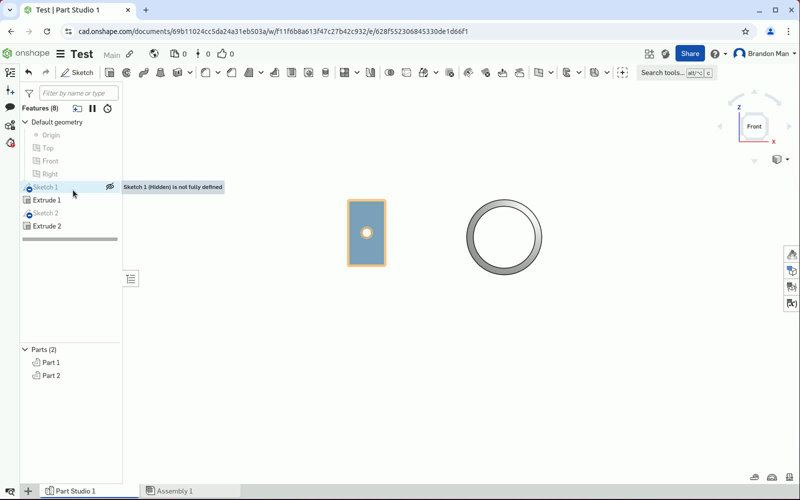
click(73, 189)
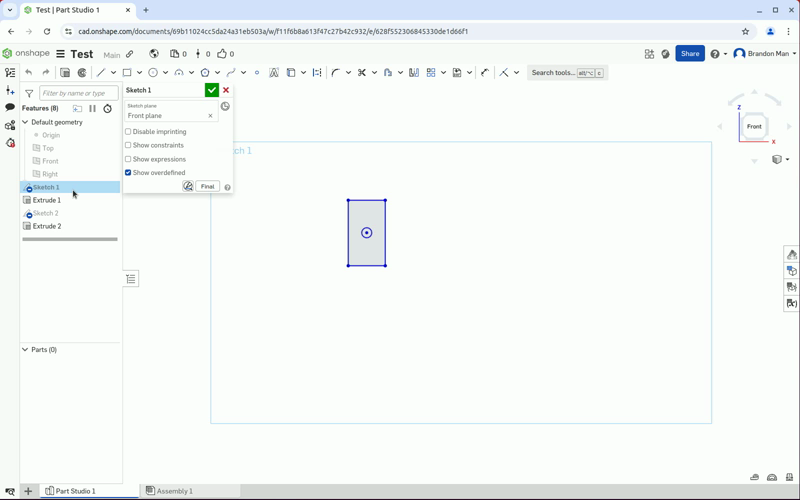
mouse_move(229, 92)
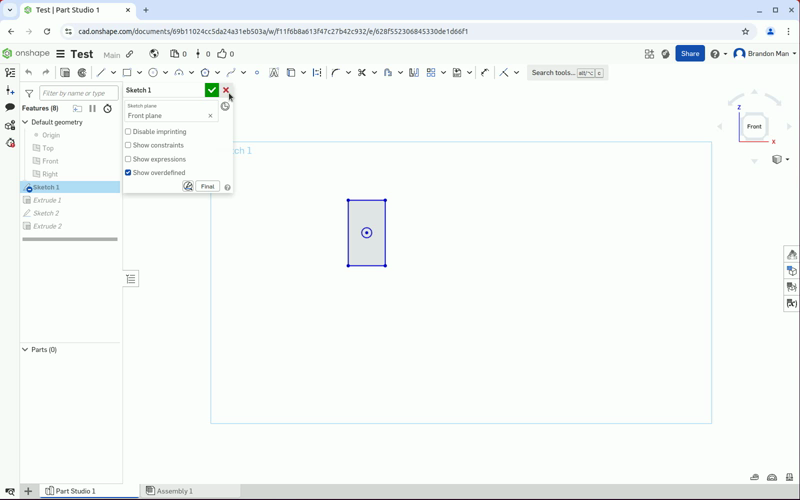
click(229, 92)
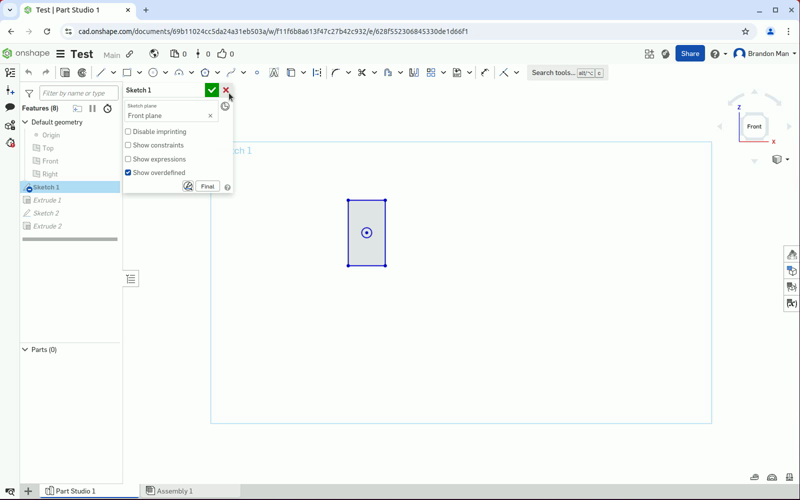
key(shift+s)
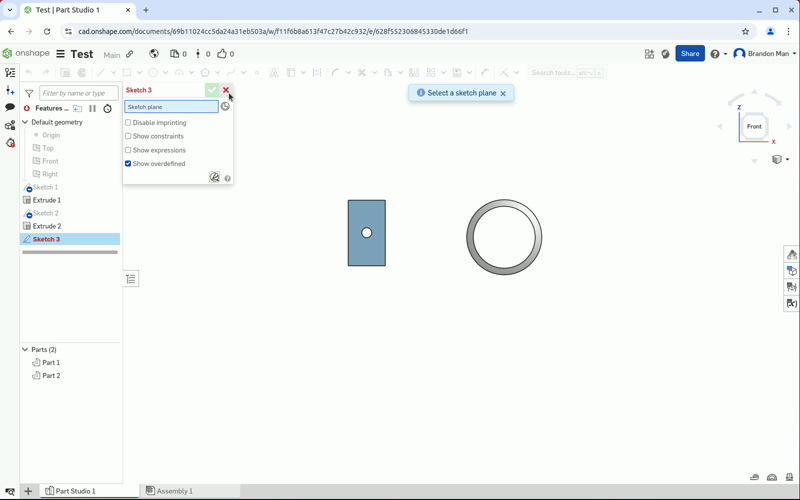
mouse_move(73, 163)
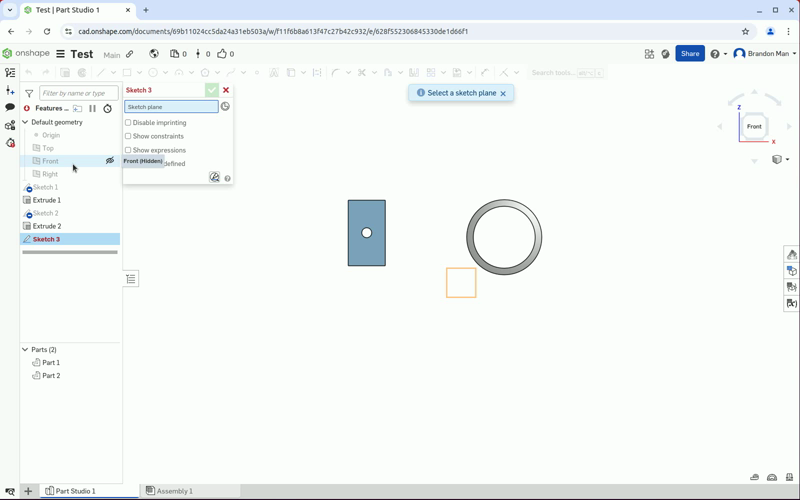
click(73, 163)
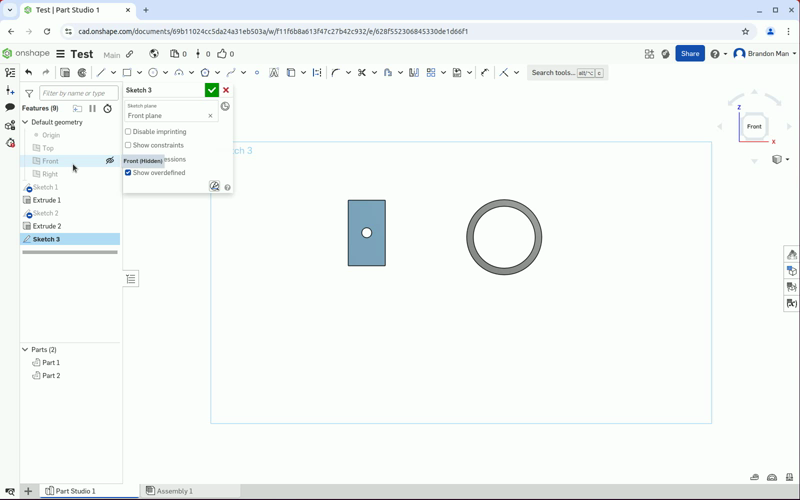
mouse_move(73, 352)
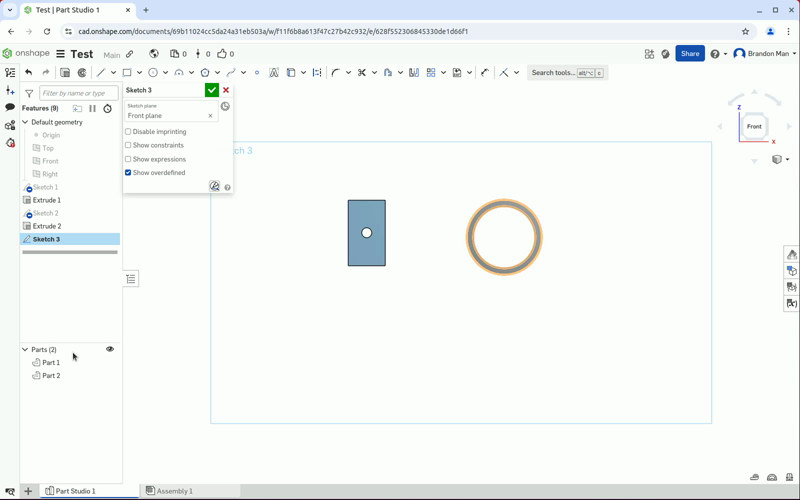
key(y)
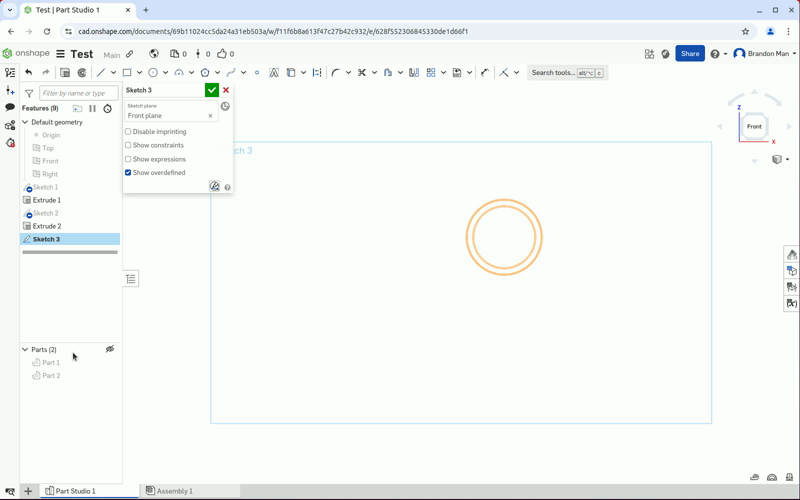
key(c)
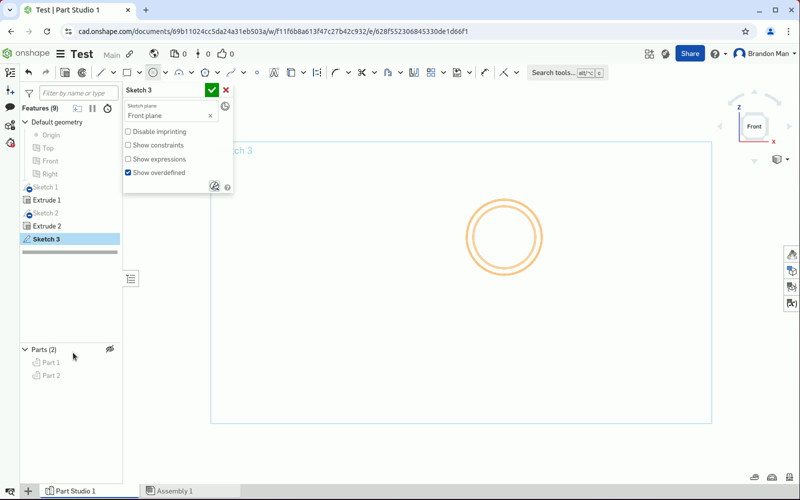
key_down(shift)
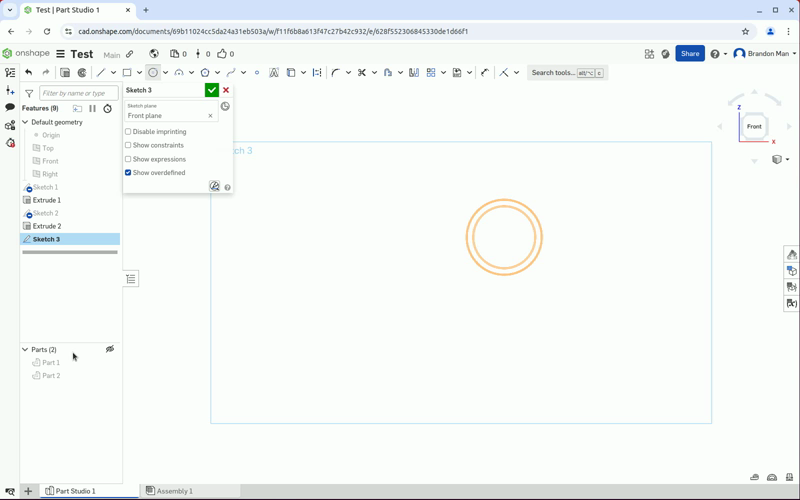
mouse_move(491, 327)
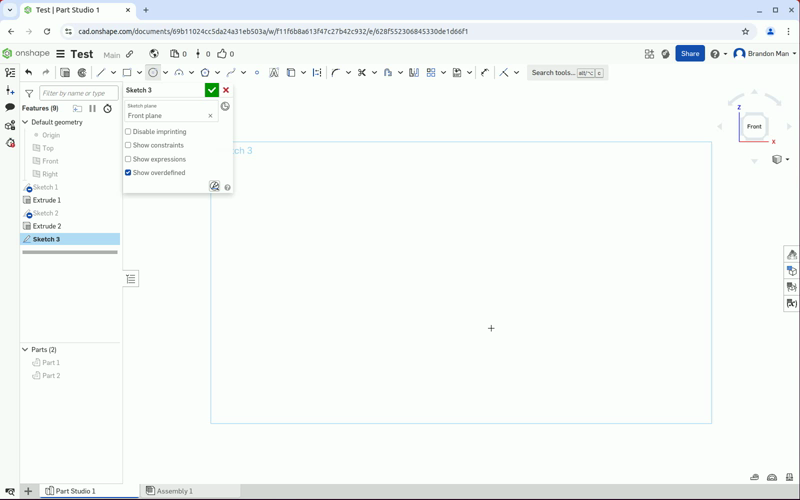
click(491, 327)
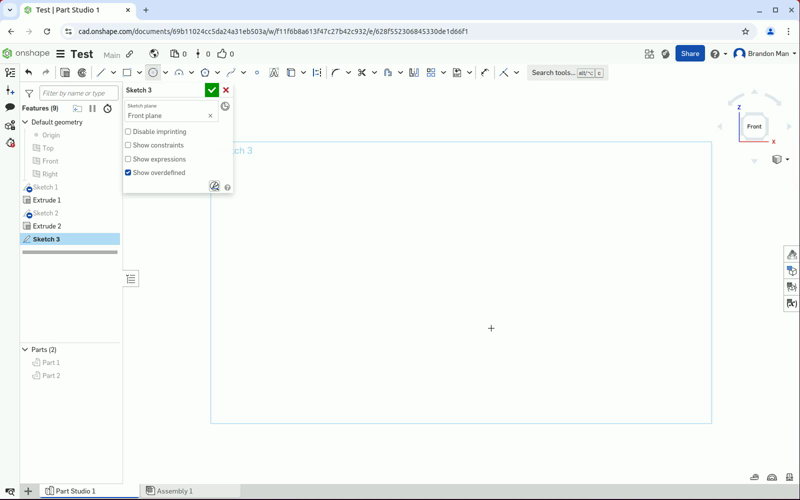
key_up(shift)
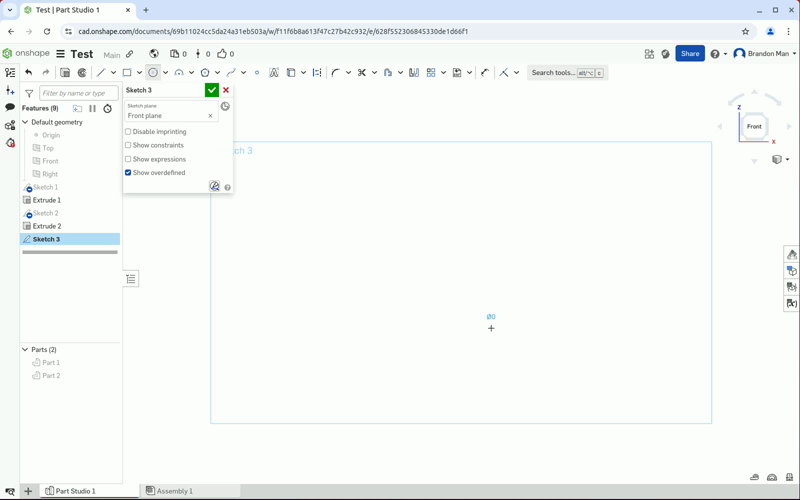
mouse_move(528, 327)
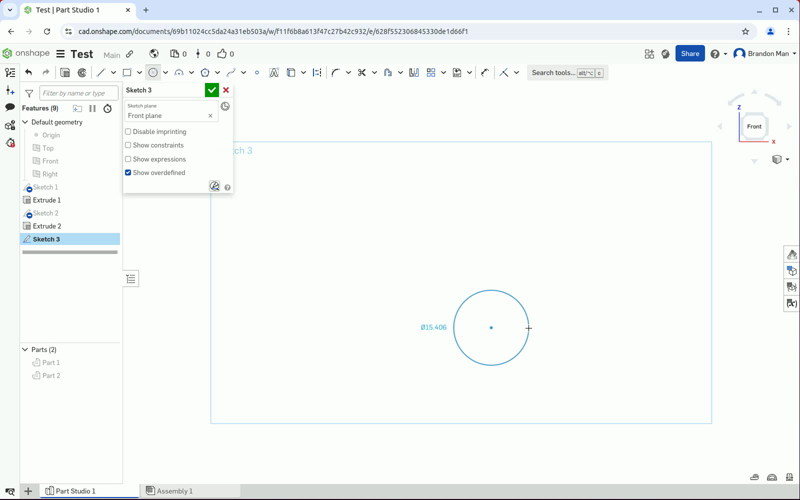
click(528, 327)
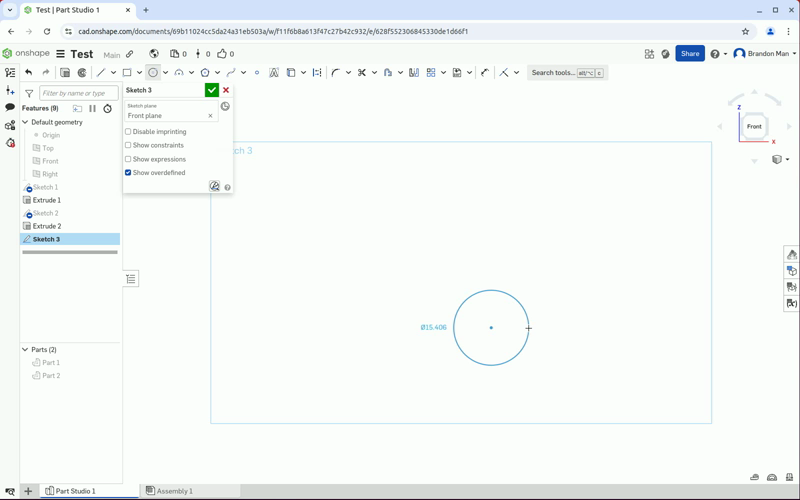
key(esc)
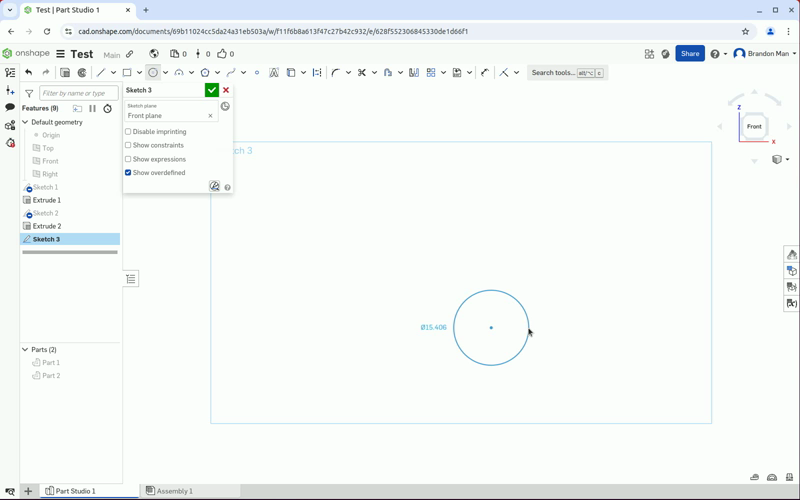
mouse_move(489, 346)
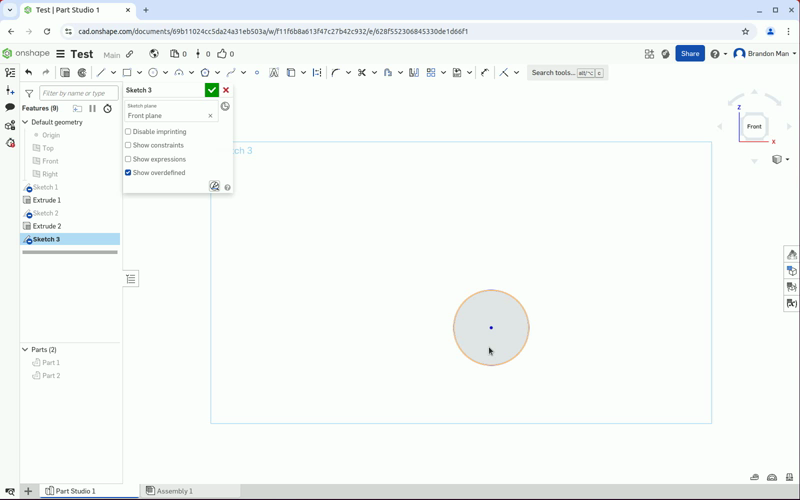
click(489, 346)
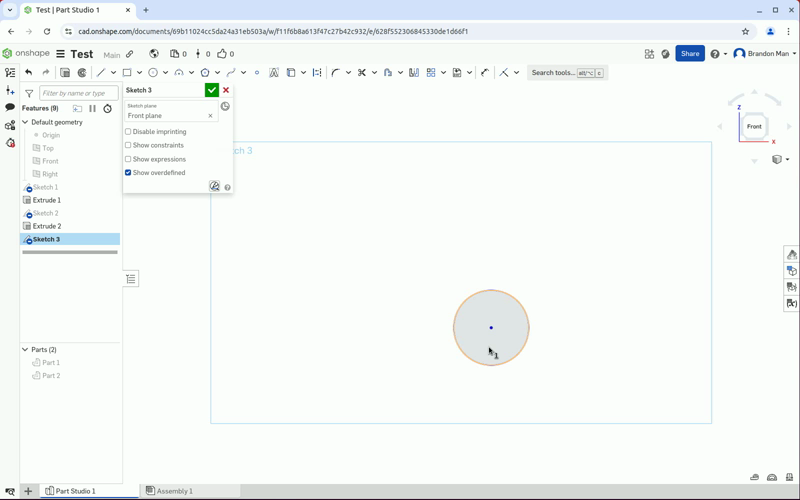
mouse_move(73, 352)
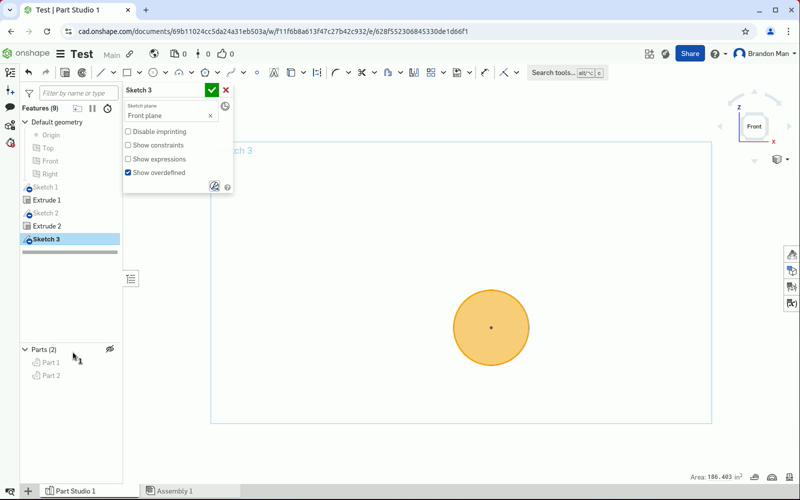
key(shift+y)
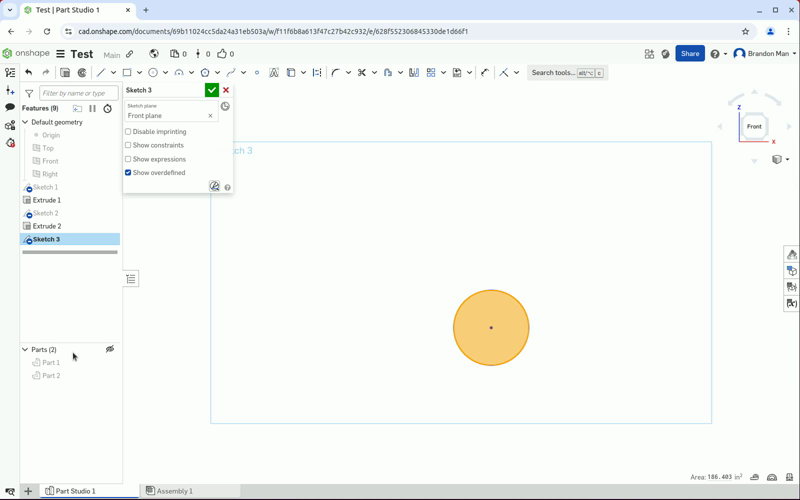
key(shift+e)
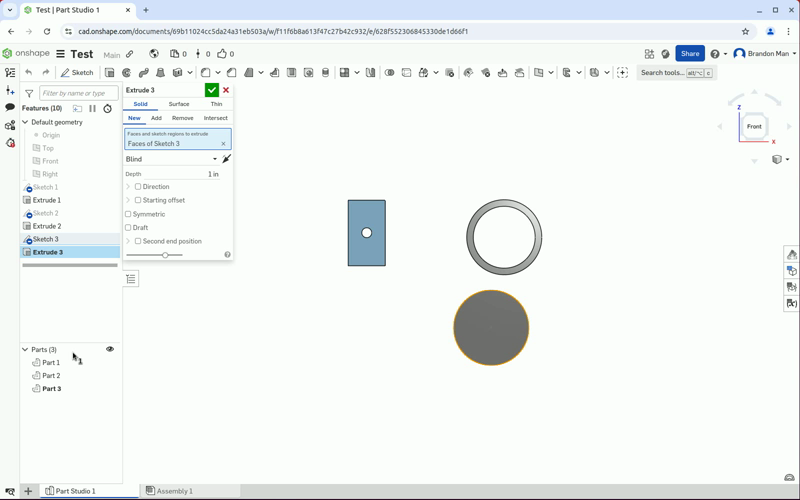
mouse_move(143, 106)
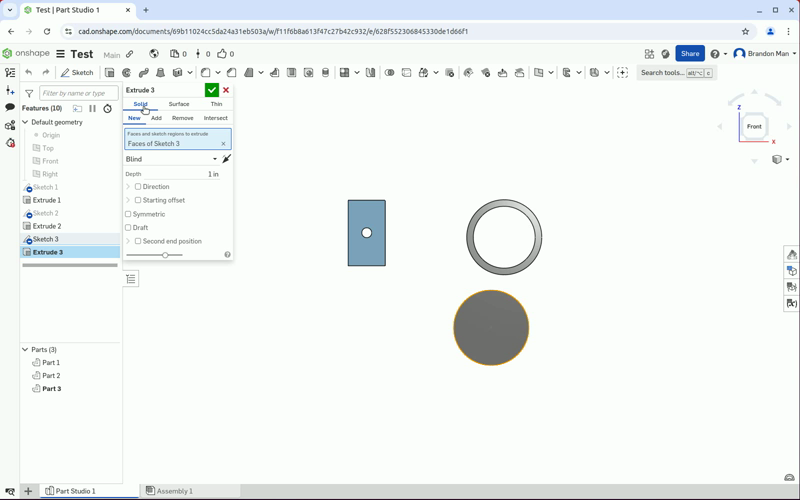
click(143, 106)
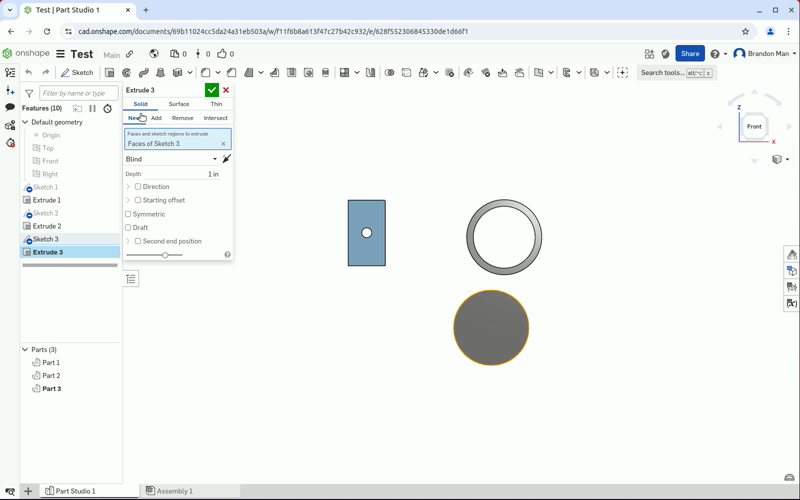
mouse_move(137, 120)
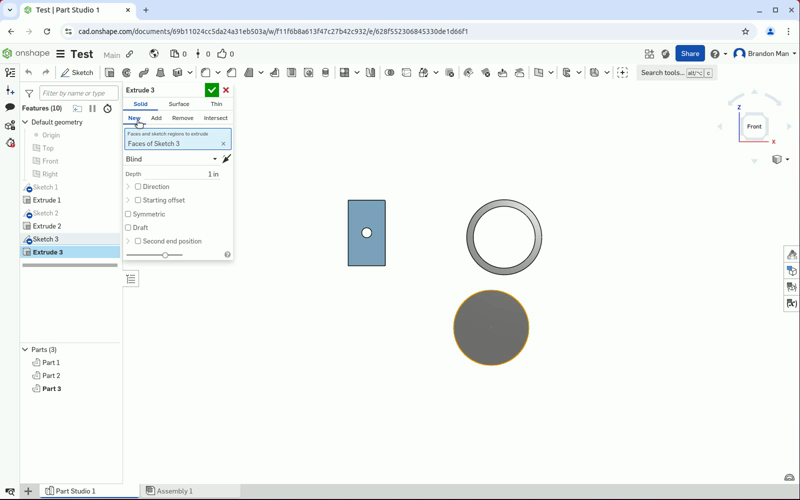
click(137, 120)
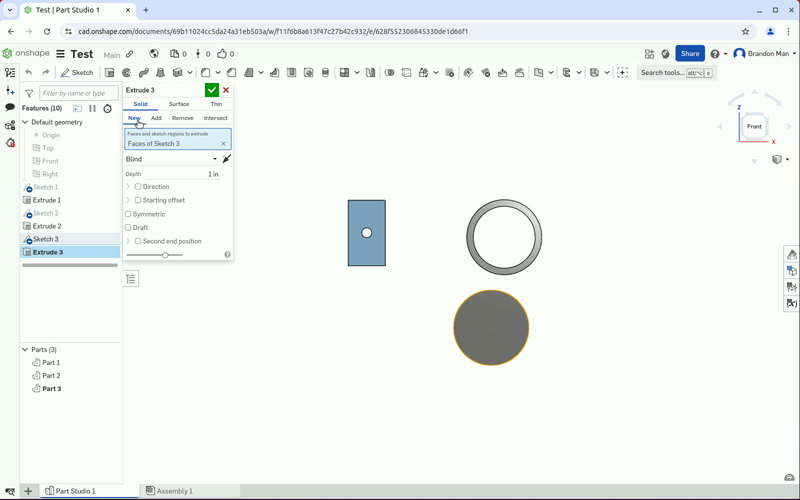
key(tab, 4)
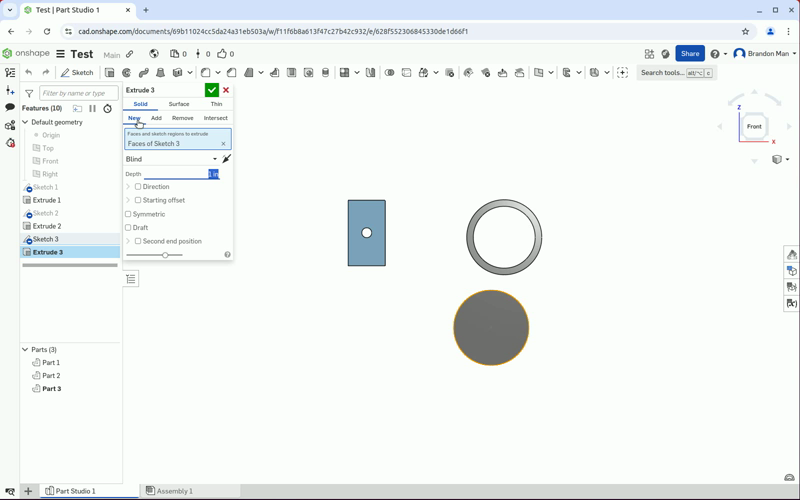
text(1.204)
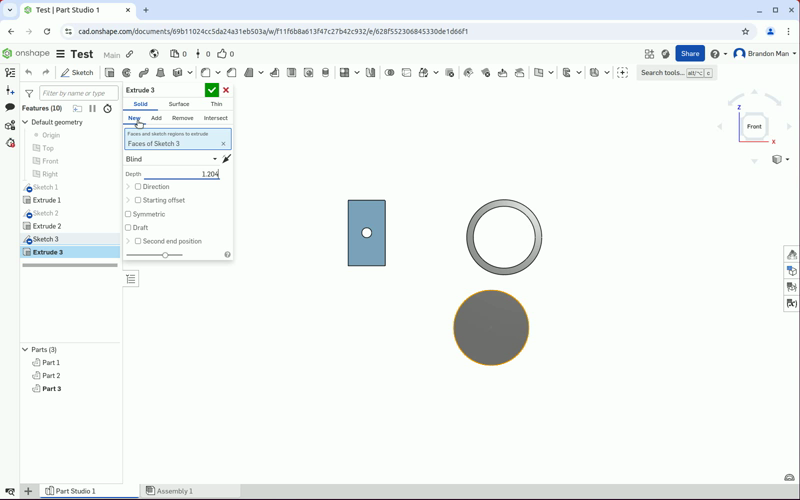
key(enter)
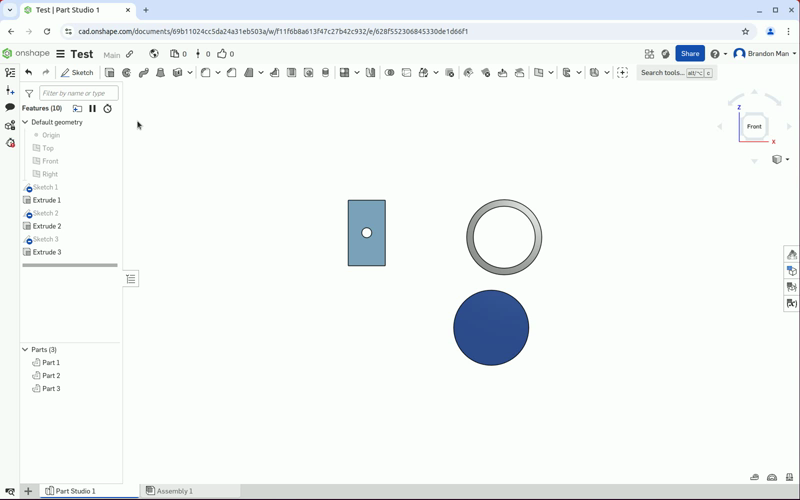
key(shift+h)
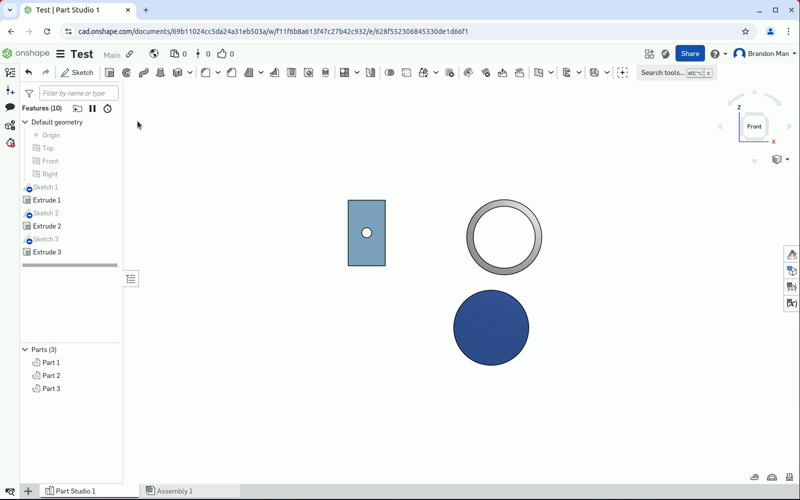
key(shift+h)
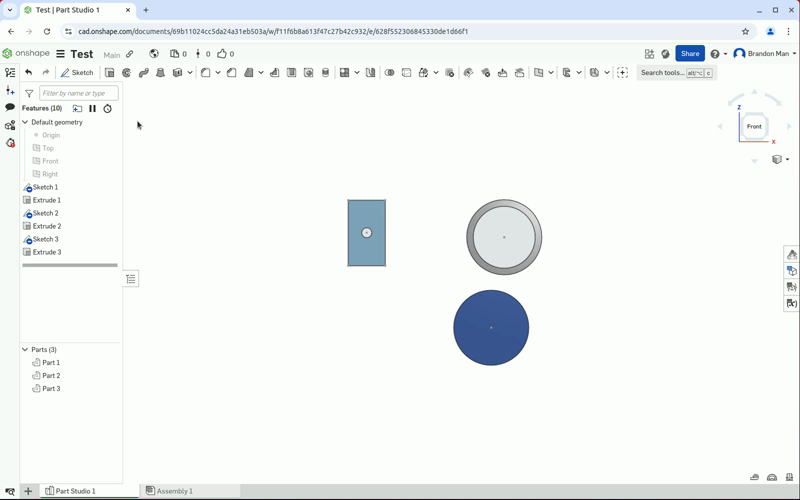
key(shift+7)
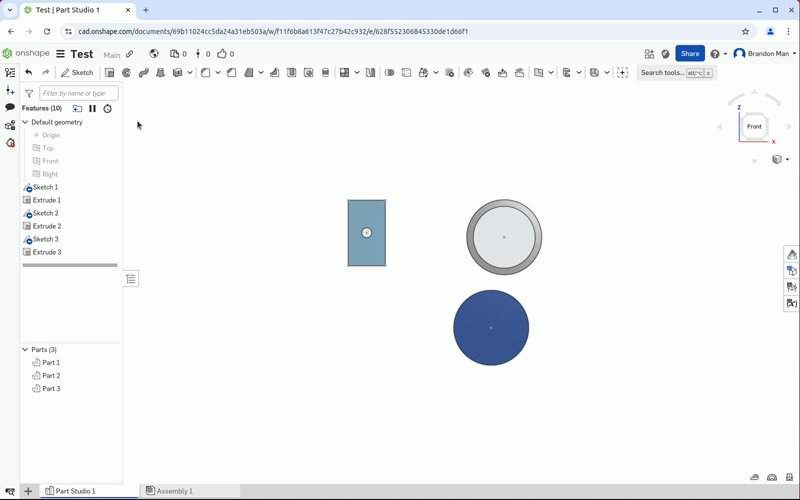
key(left, 2)
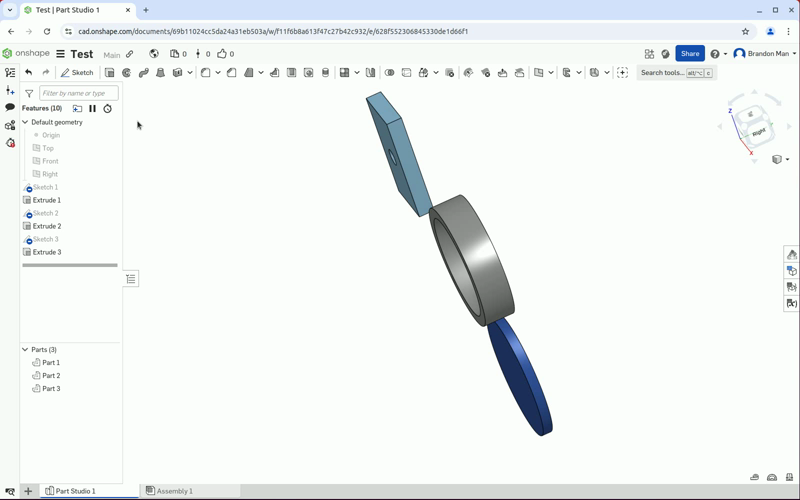
key(down, 2)
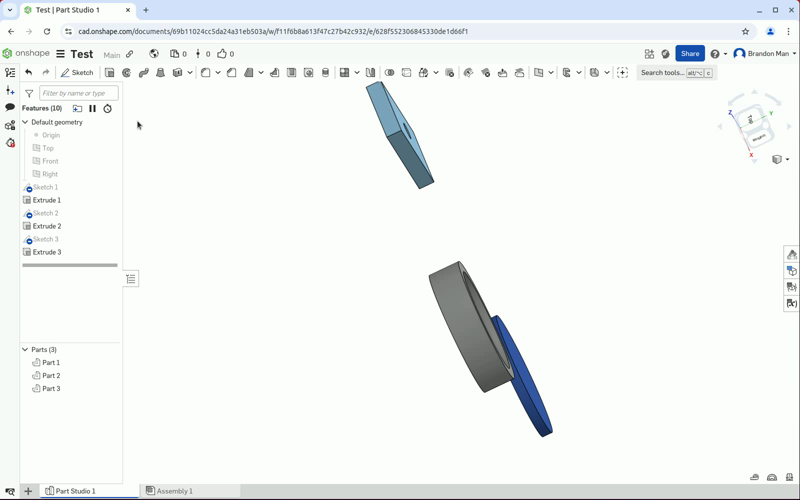
key(up, 2)
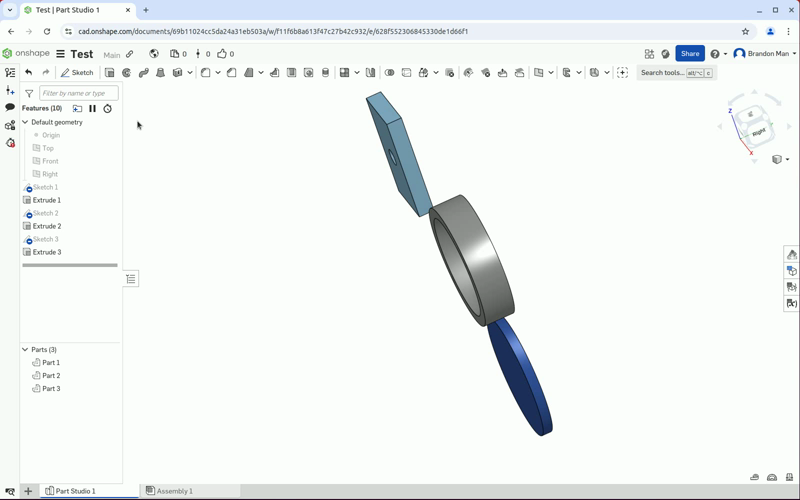
key(right, 2)
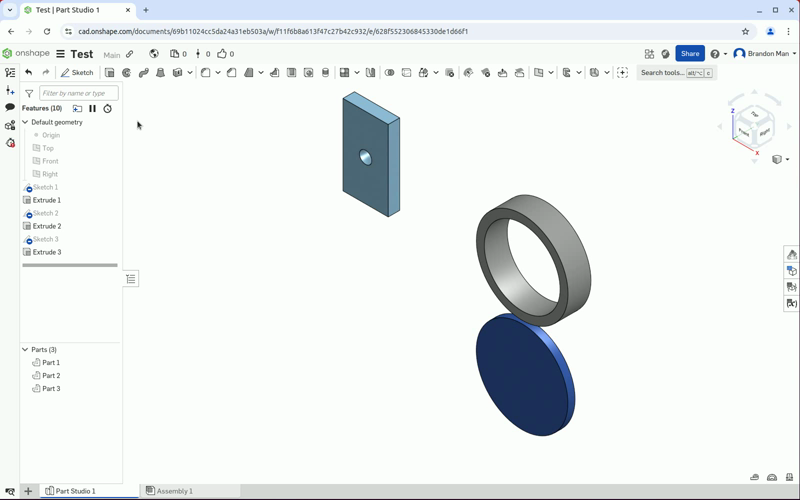
mouse_move(73, 189)
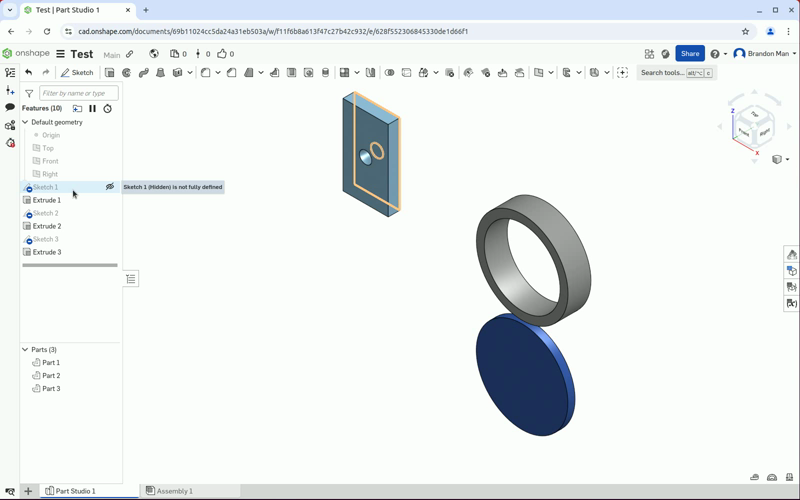
click(73, 189)